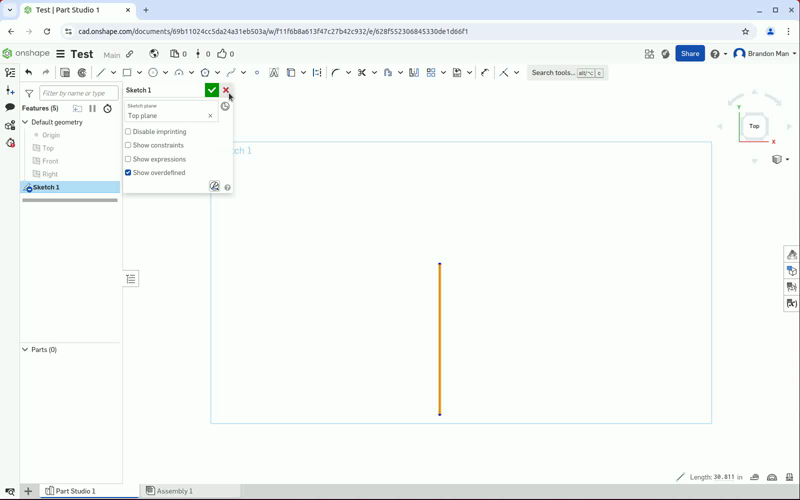
key(shift+h)
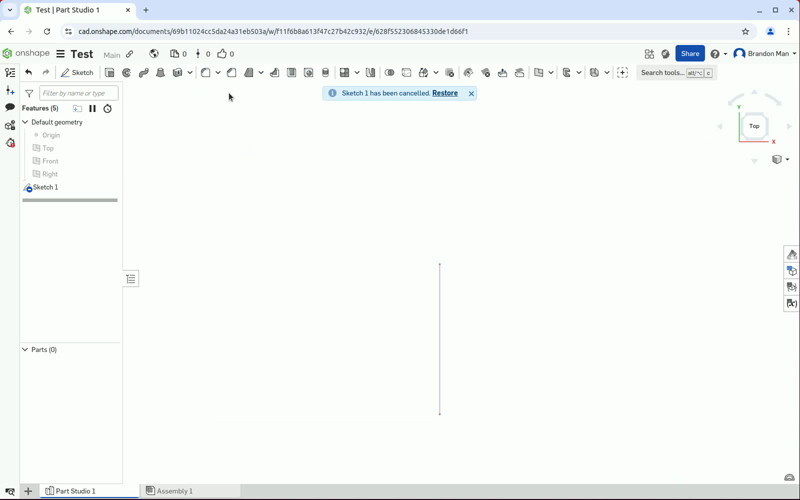
key(shift+s)
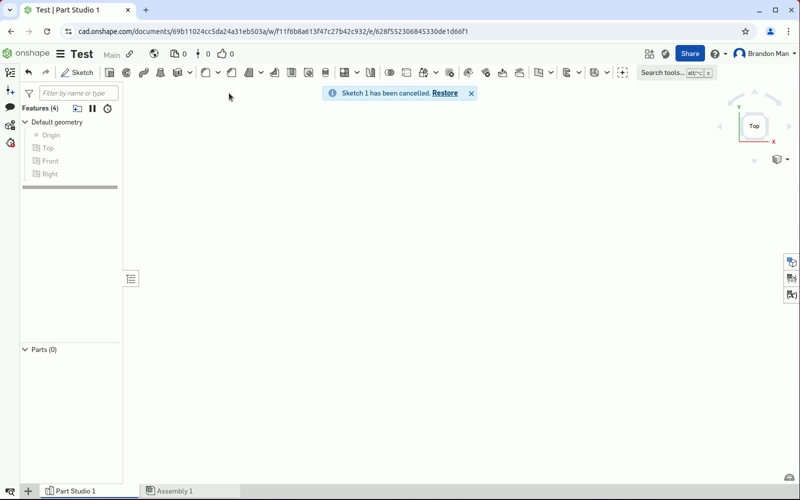
mouse_move(73, 150)
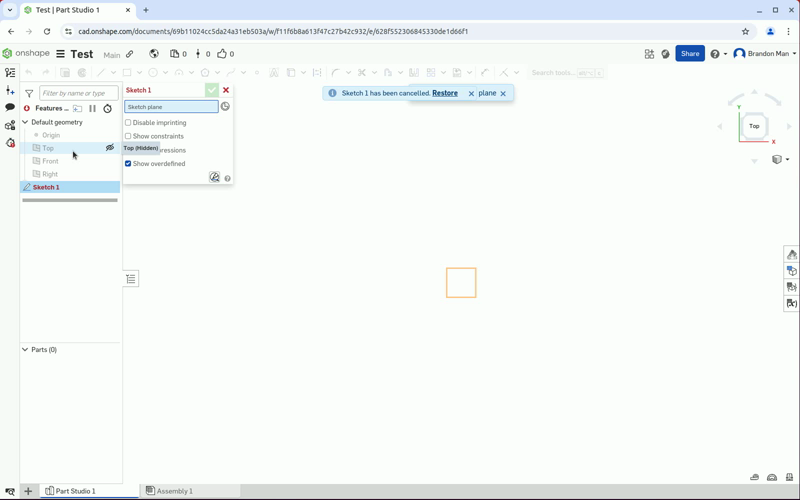
click(73, 150)
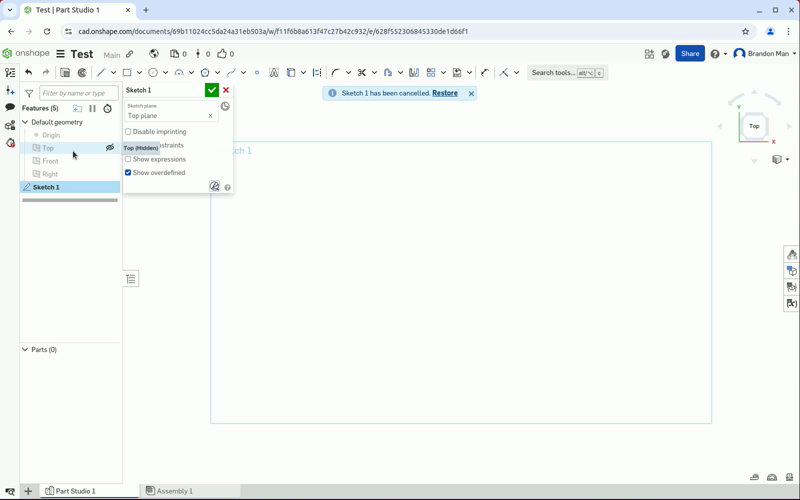
mouse_move(73, 352)
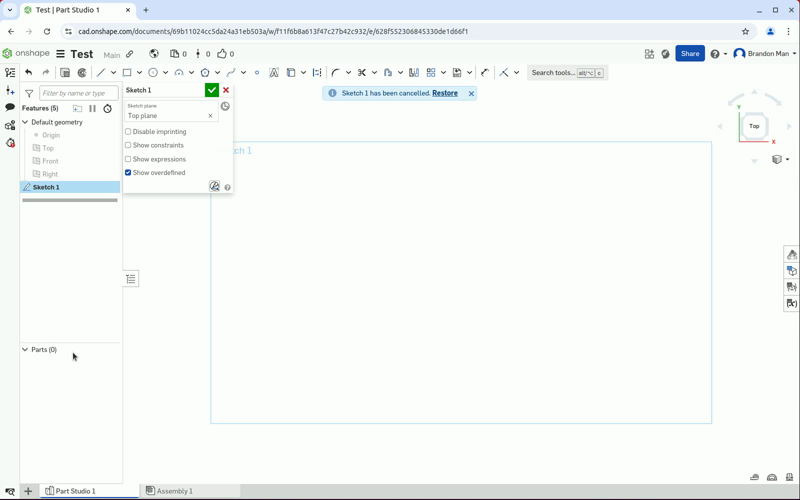
key(y)
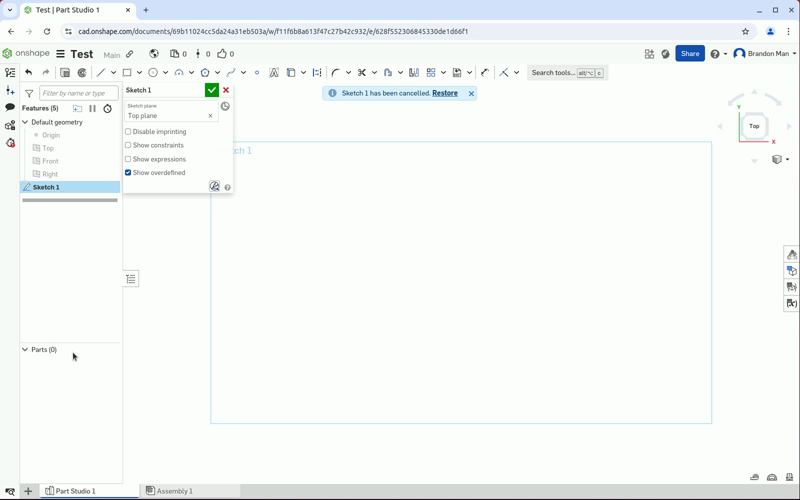
key(l)
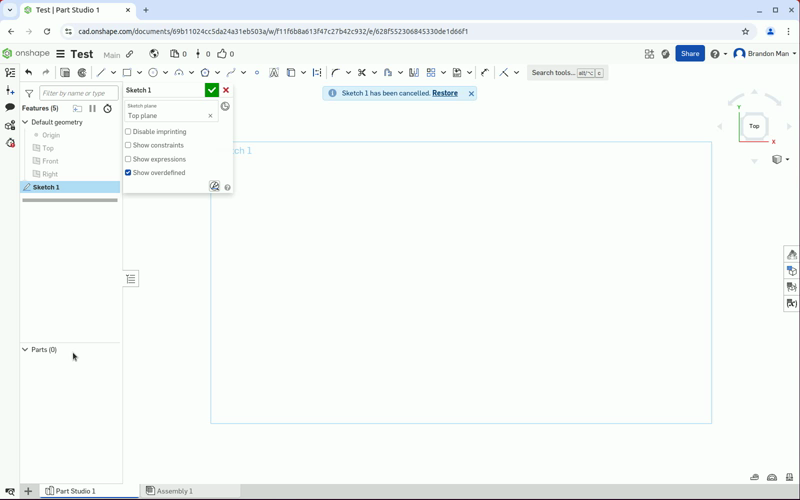
key_down(shift)
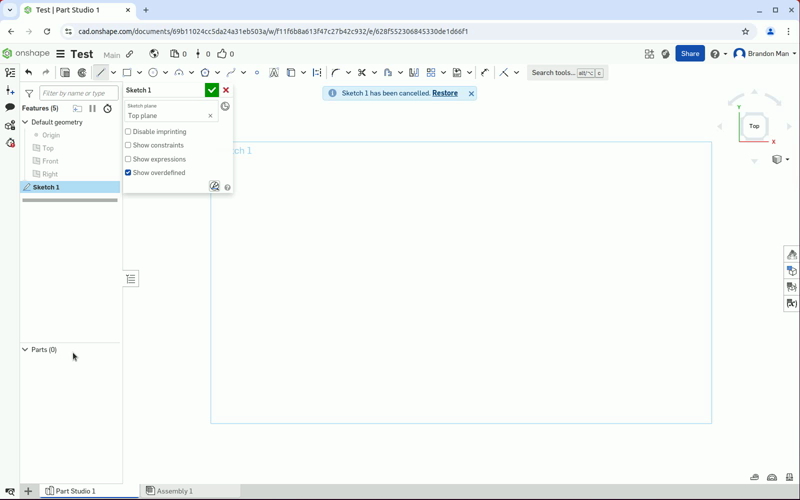
mouse_move(348, 353)
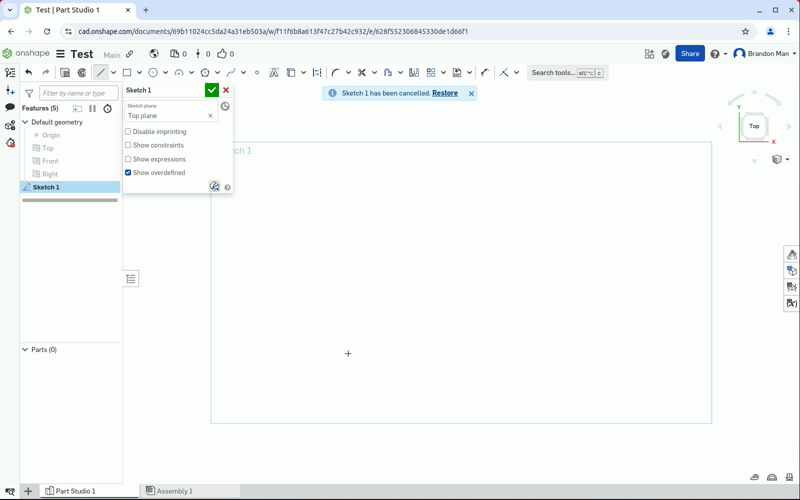
click(348, 353)
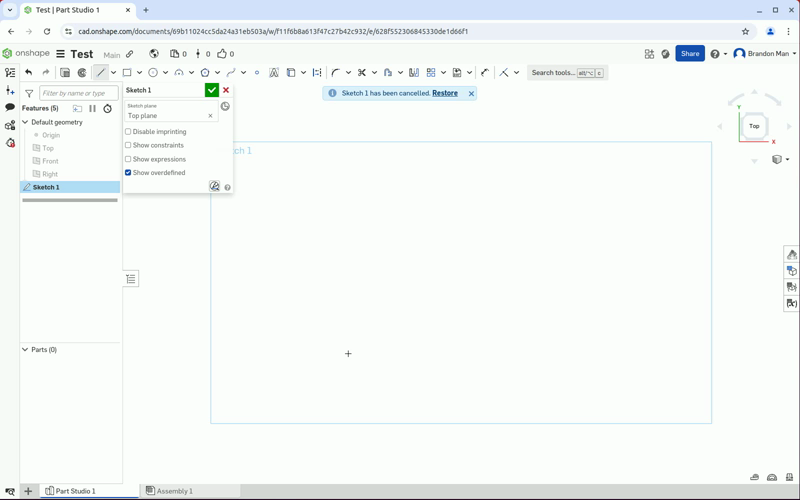
key_up(shift)
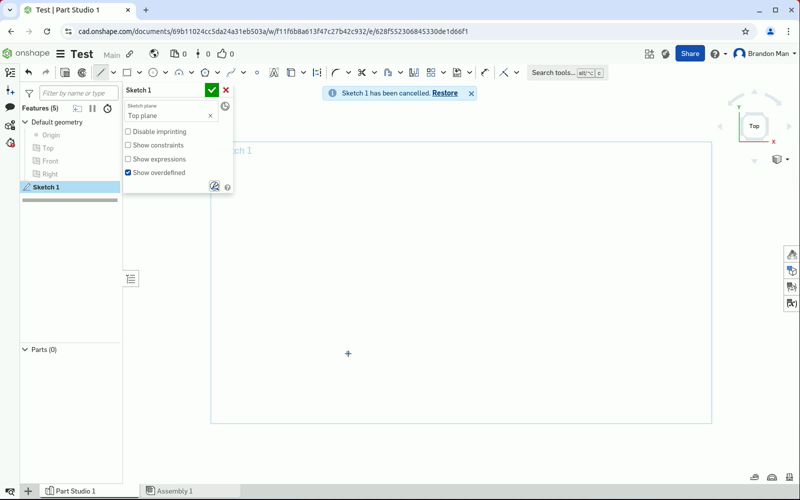
key_down(shift)
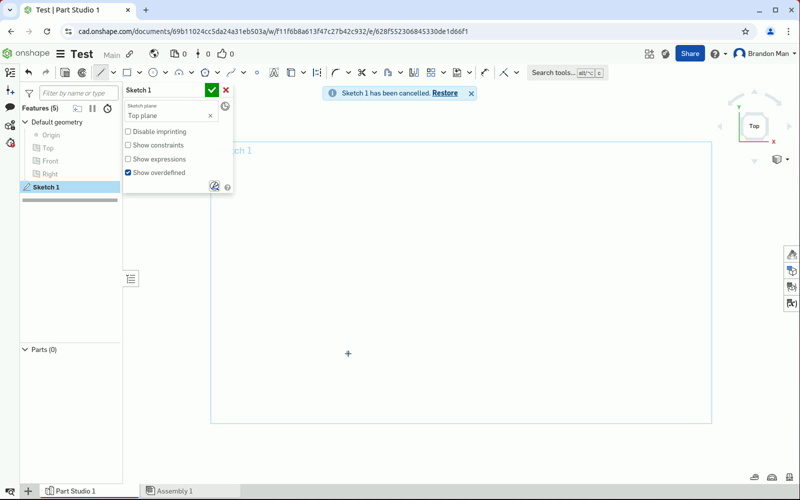
mouse_move(572, 353)
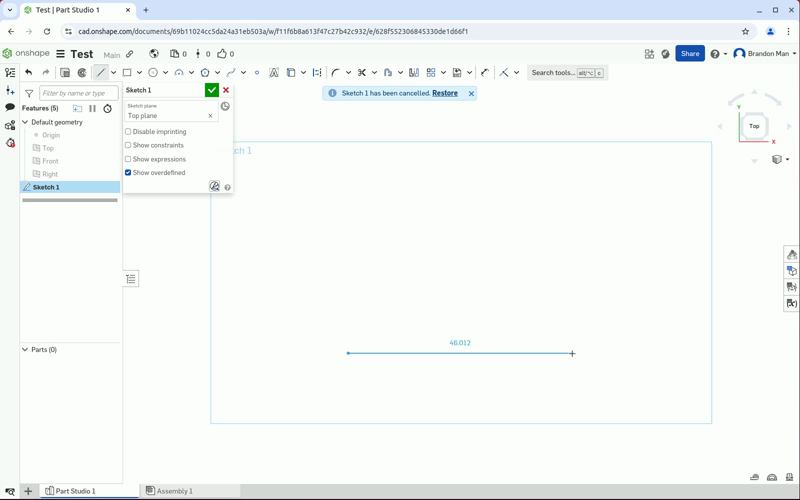
click(572, 353)
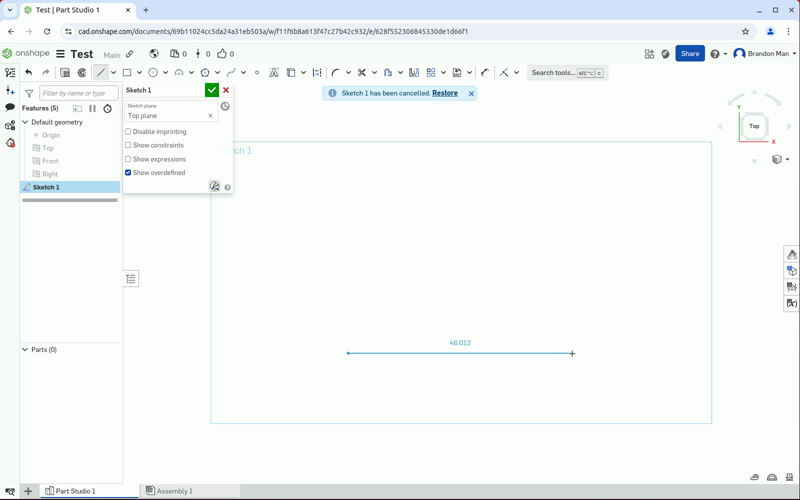
key_up(shift)
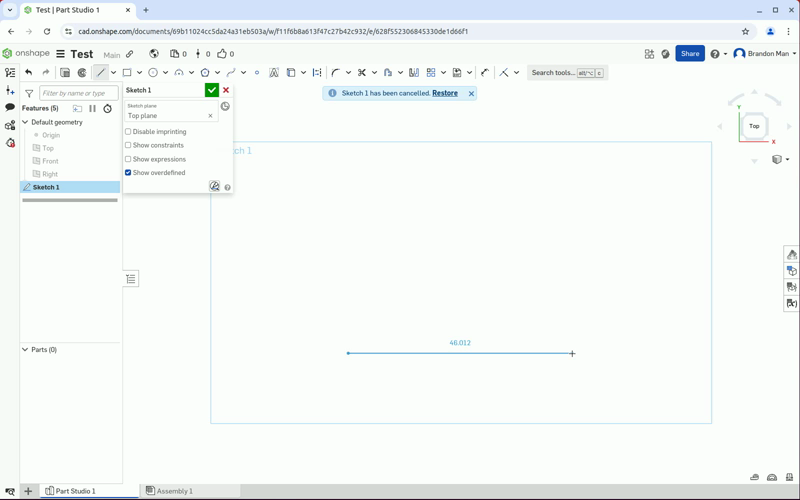
key_down(shift)
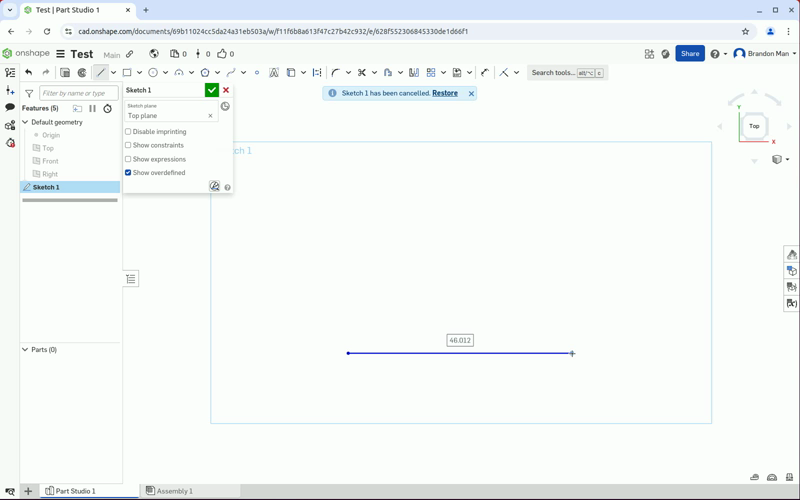
mouse_move(572, 214)
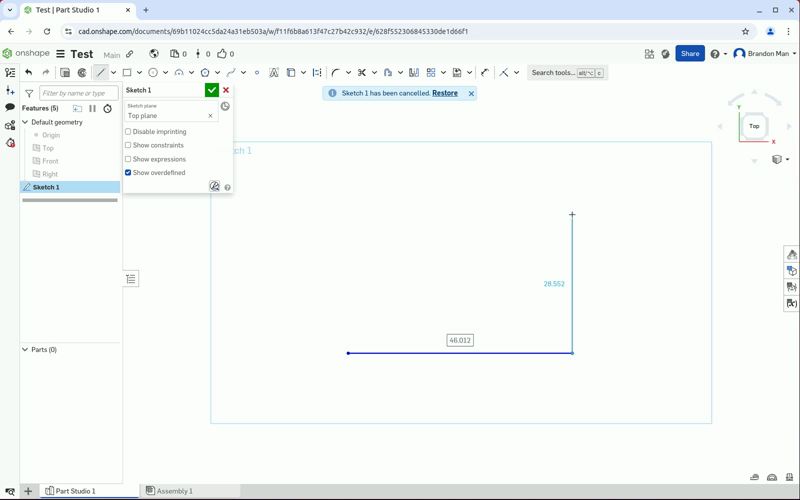
click(572, 214)
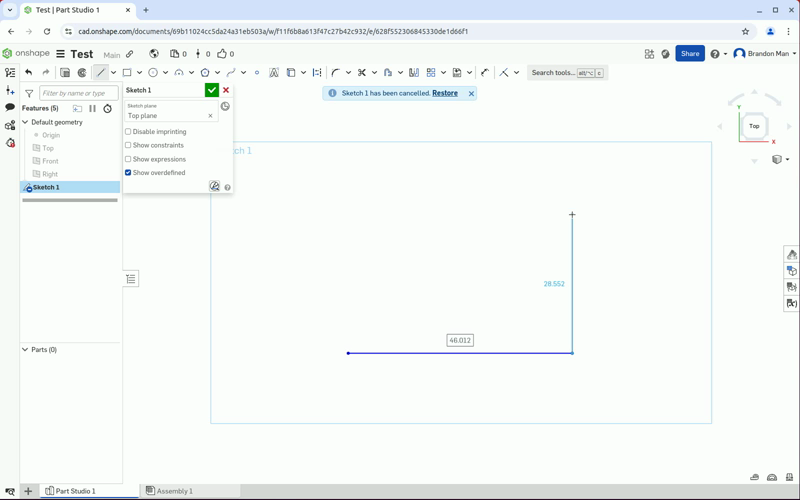
key_up(shift)
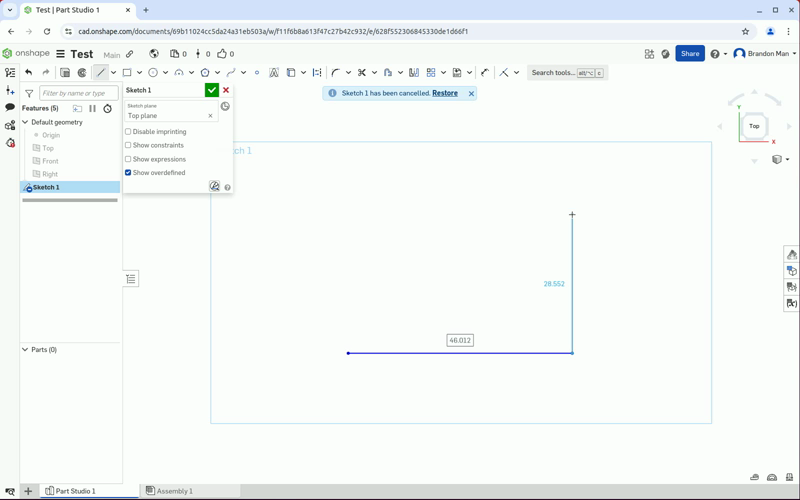
key_down(shift)
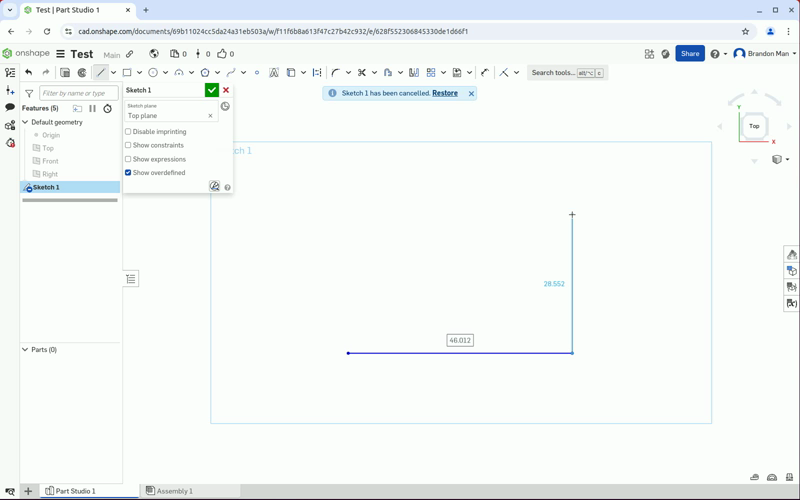
mouse_move(348, 214)
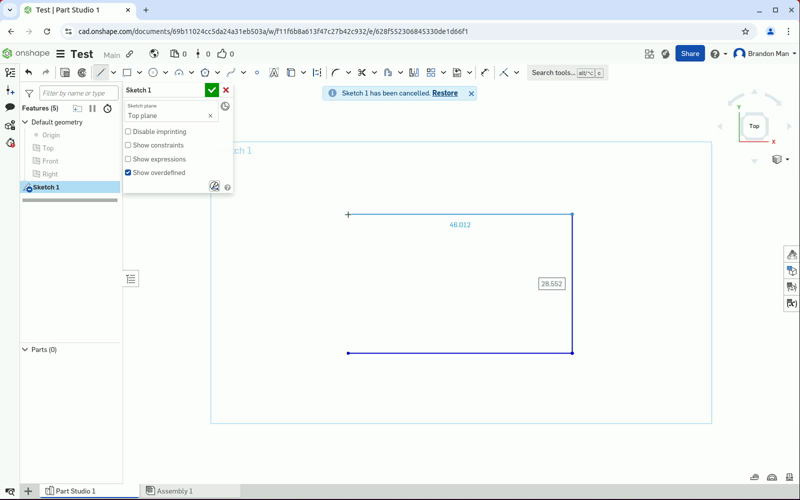
click(348, 214)
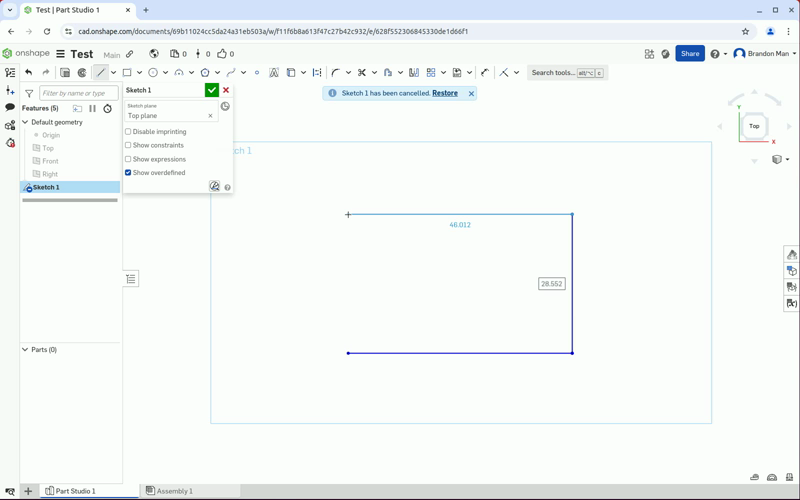
key_up(shift)
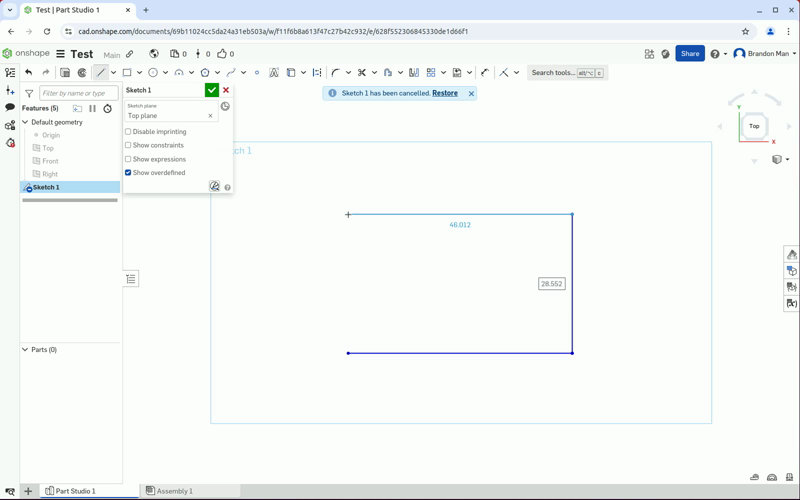
key_down(shift)
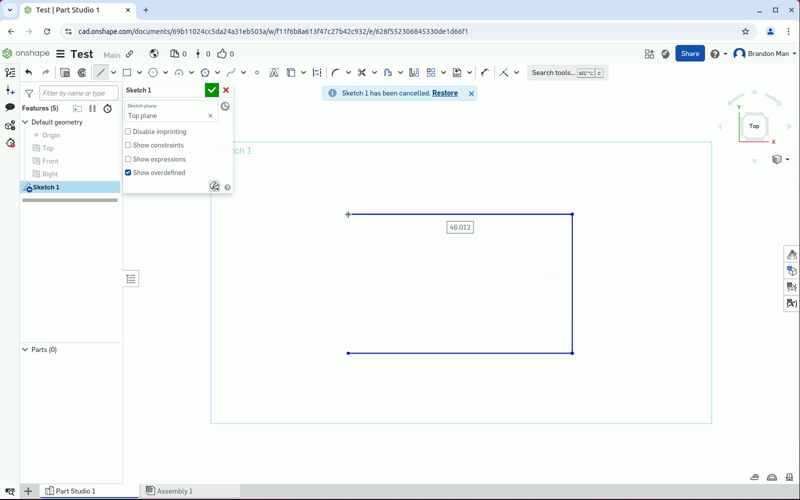
mouse_move(348, 353)
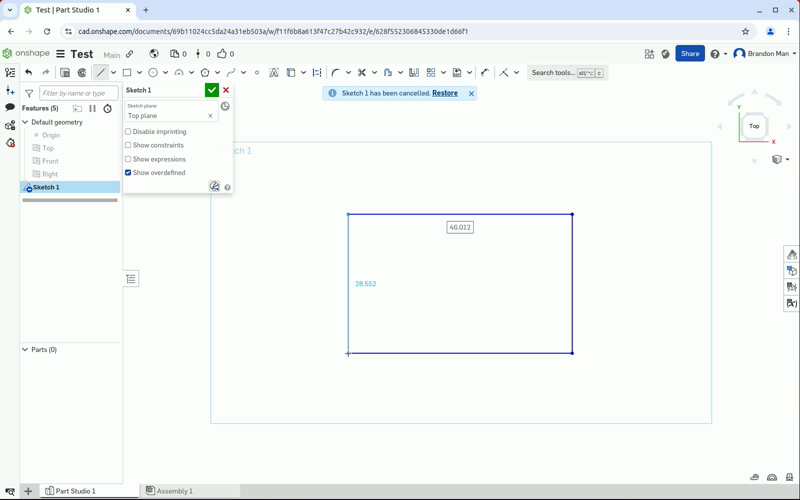
key_up(shift)
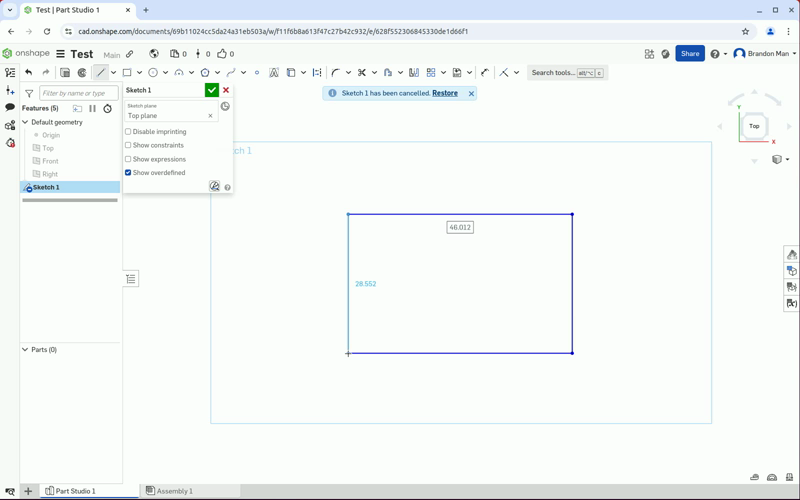
click(348, 353)
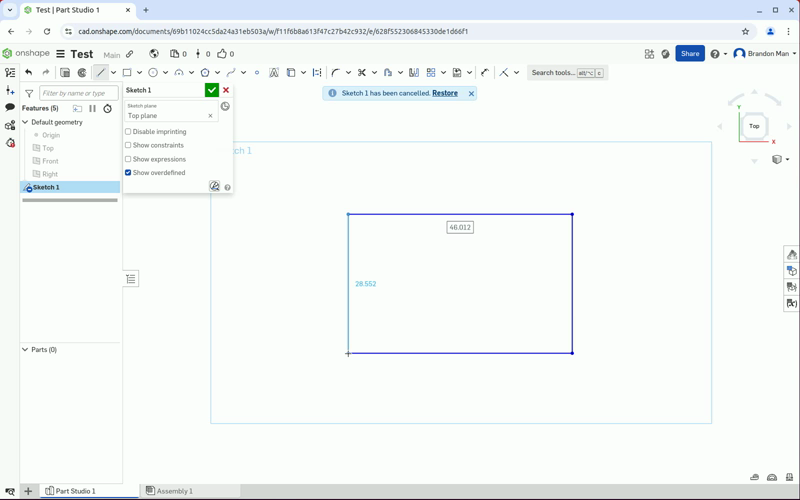
key(esc)
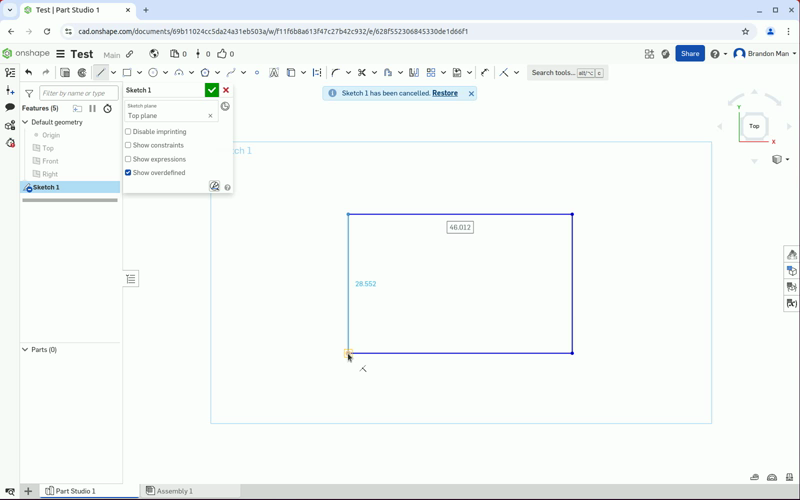
mouse_move(399, 305)
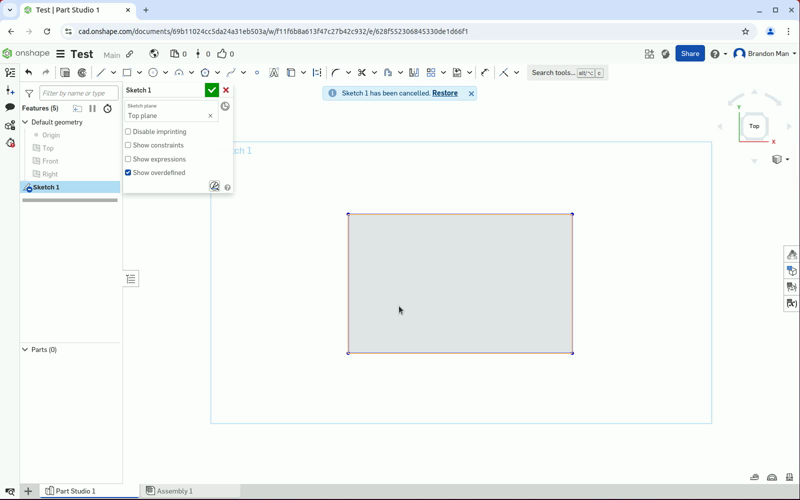
click(399, 305)
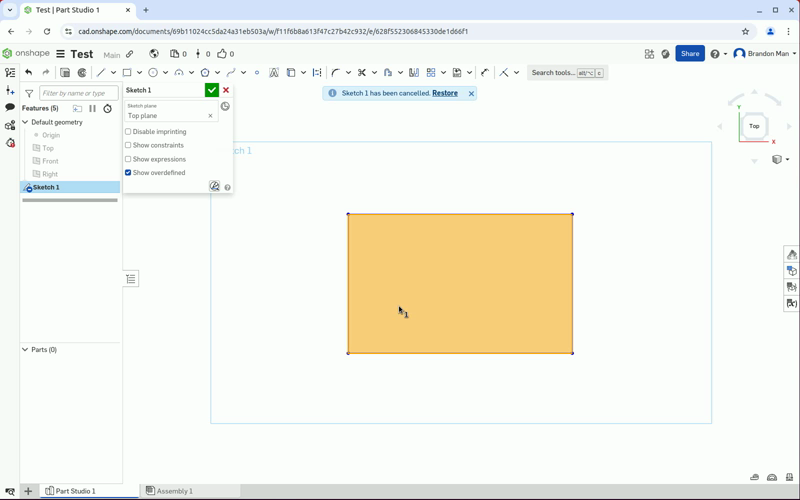
mouse_move(73, 352)
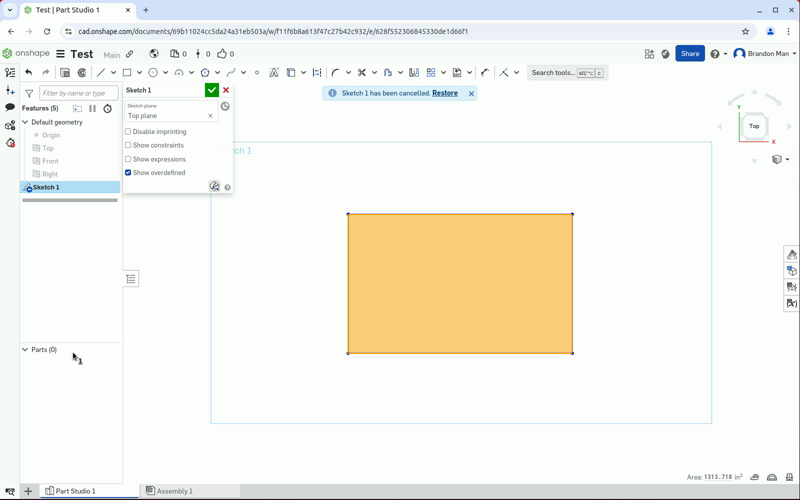
key(shift+y)
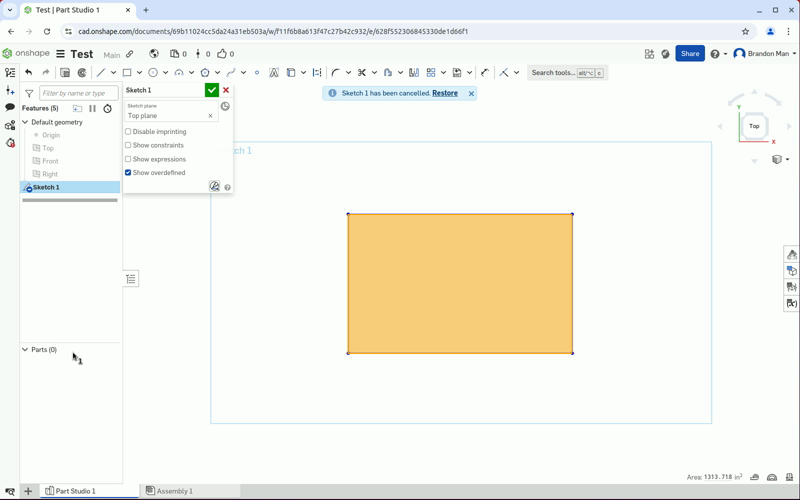
key(shift+e)
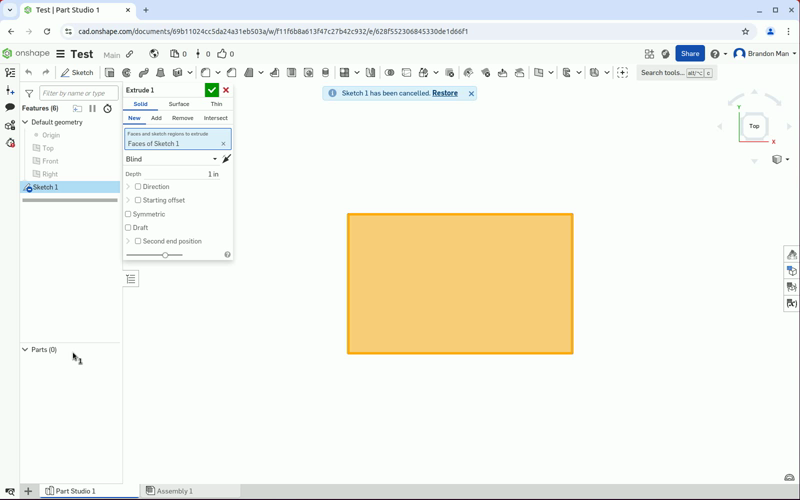
mouse_move(143, 106)
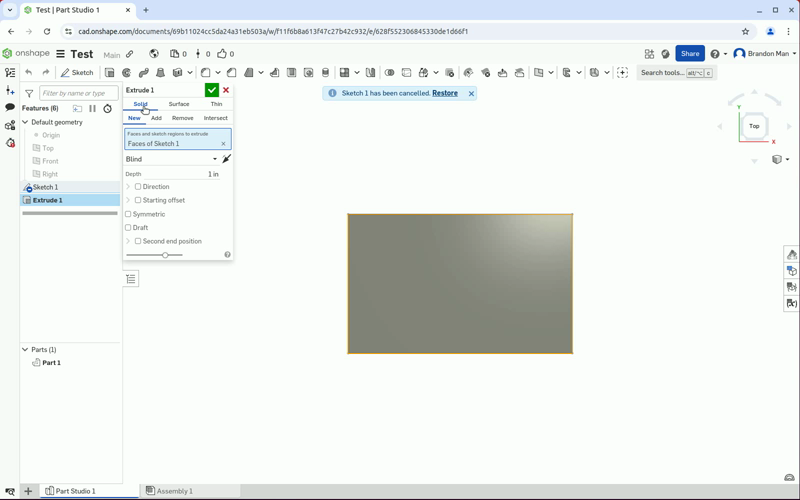
click(143, 106)
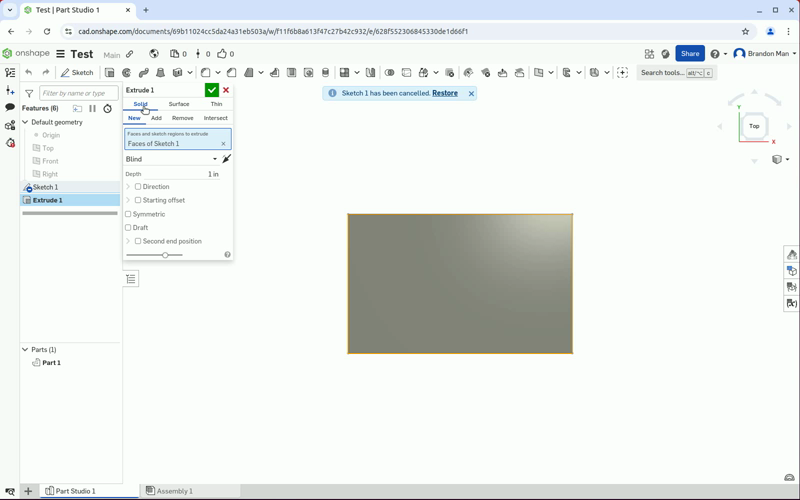
mouse_move(137, 120)
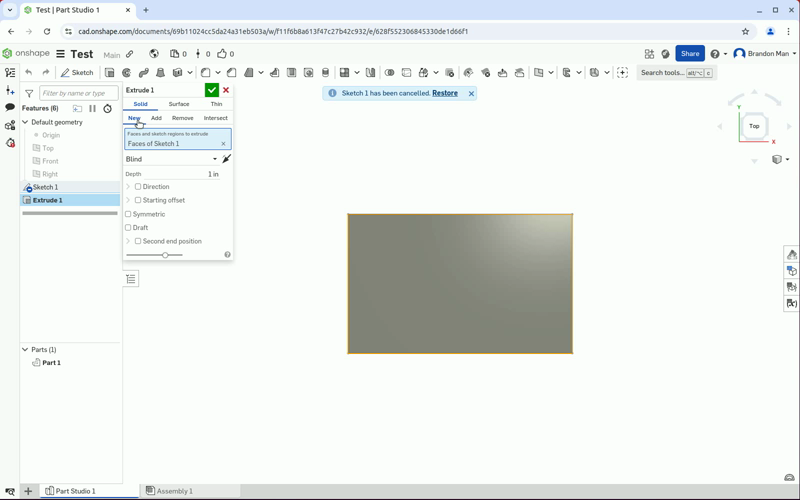
click(137, 120)
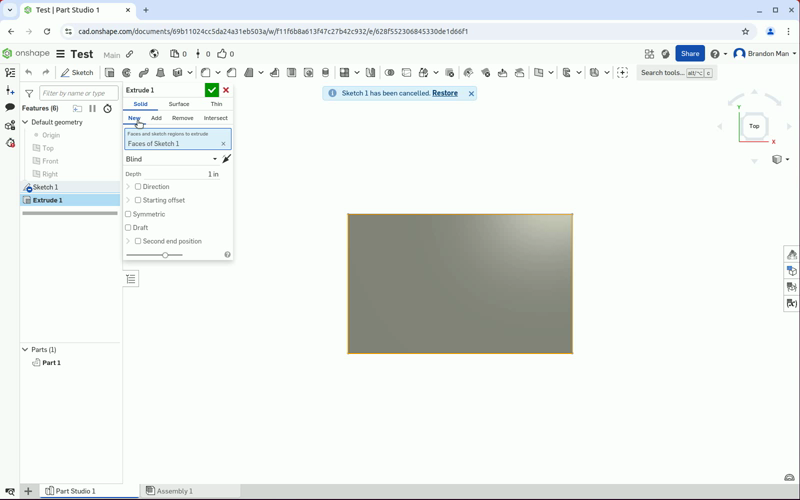
key(tab, 4)
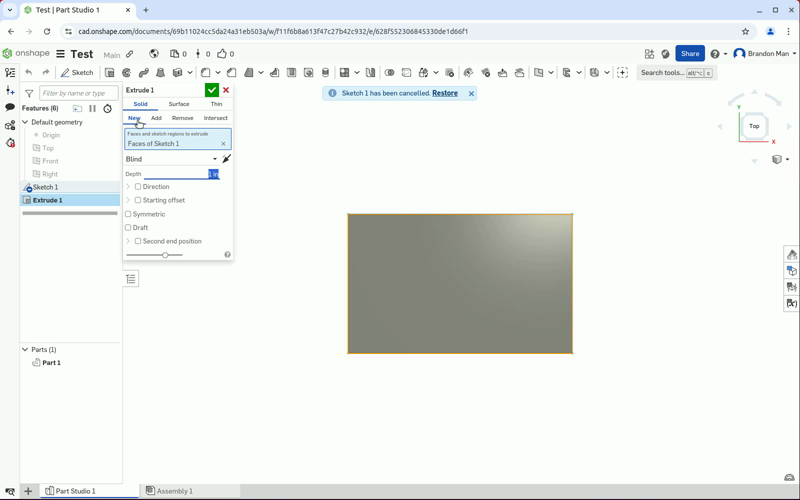
text(3.37)
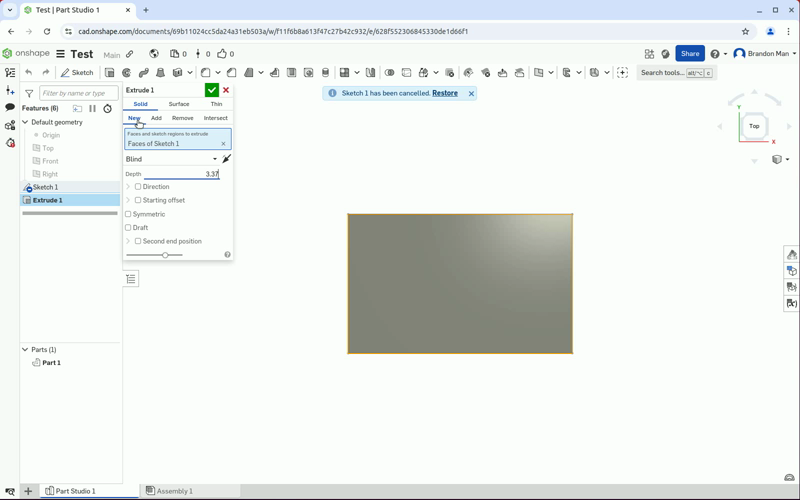
key(enter)
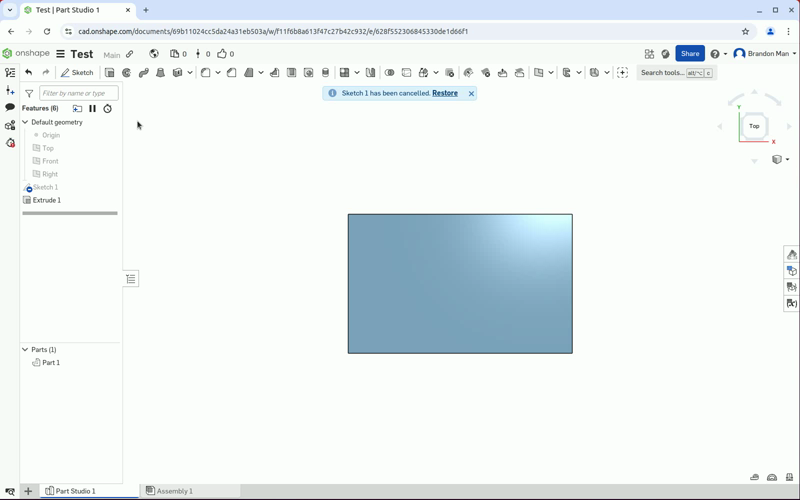
key(shift+h)
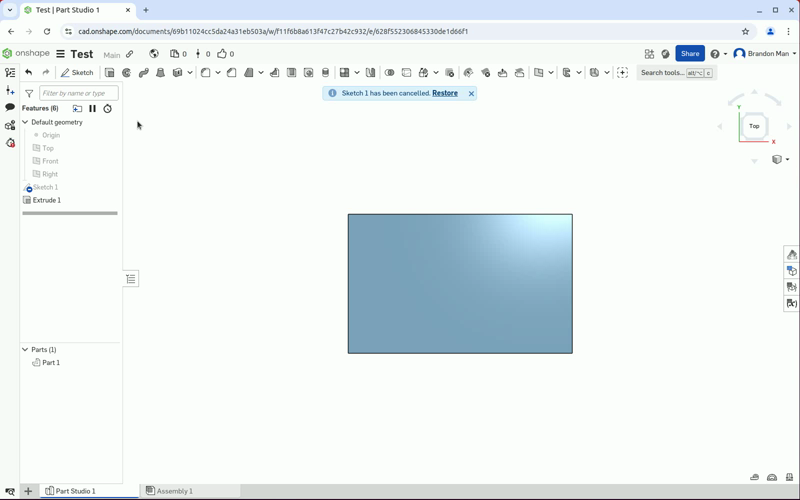
key(shift+h)
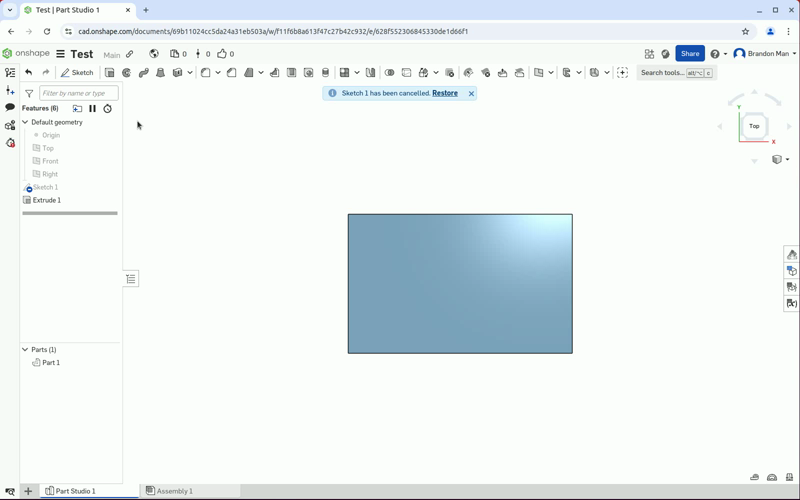
mouse_move(73, 189)
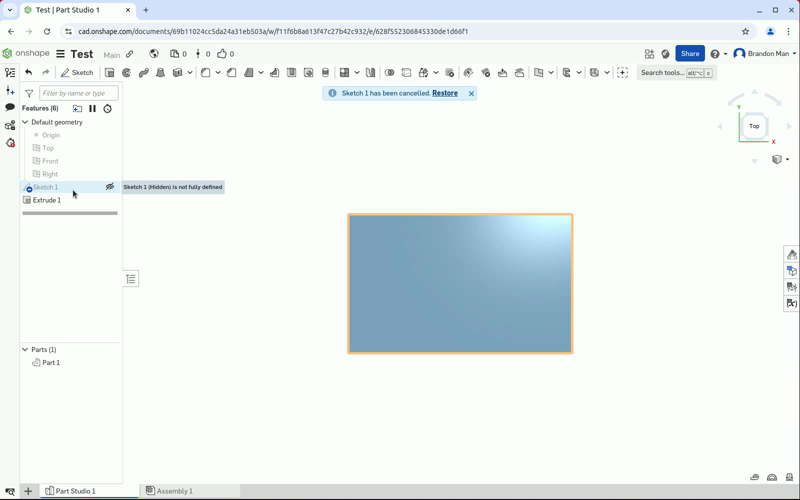
click(73, 189)
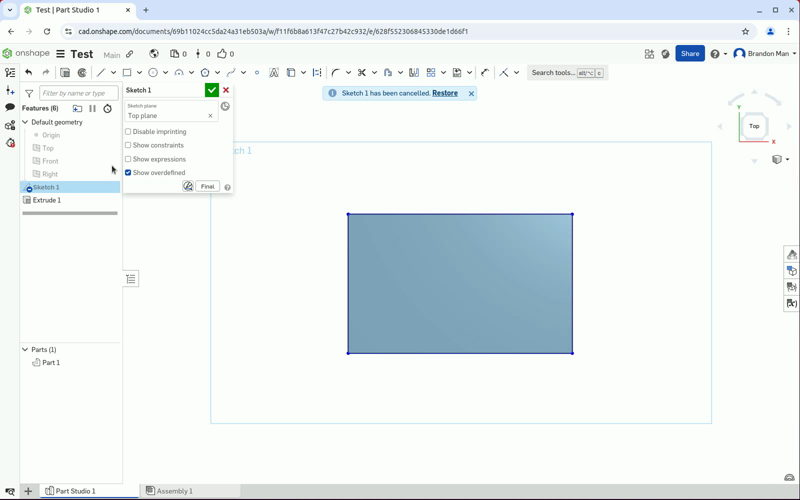
mouse_move(229, 92)
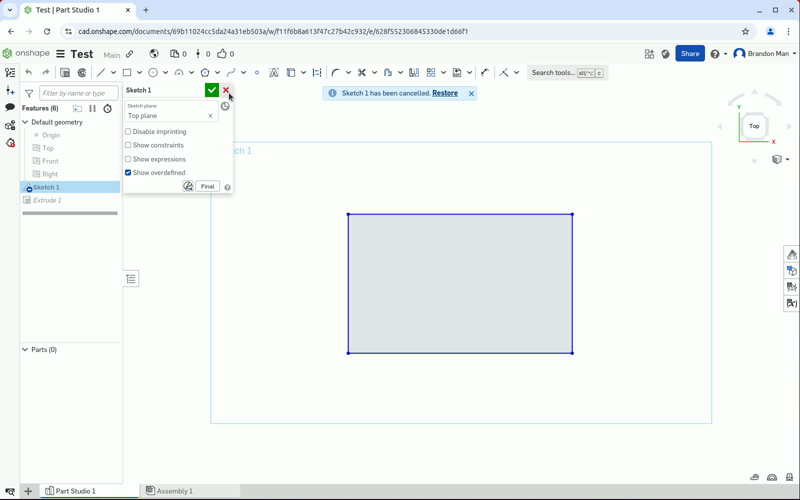
click(229, 92)
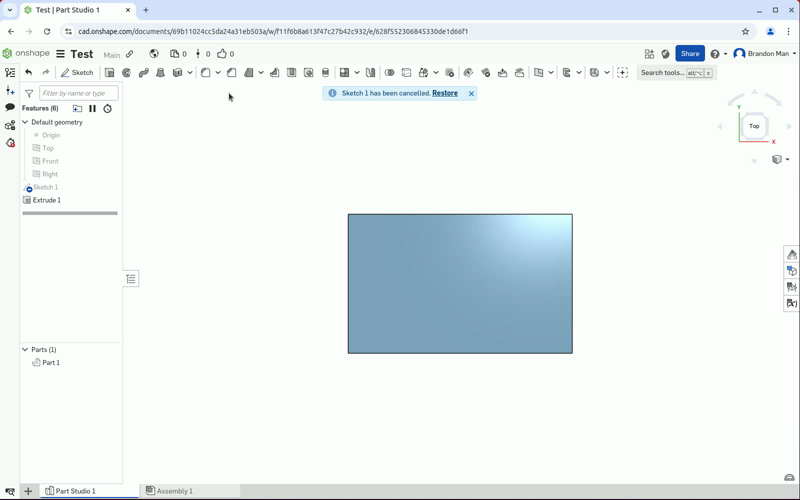
mouse_move(541, 75)
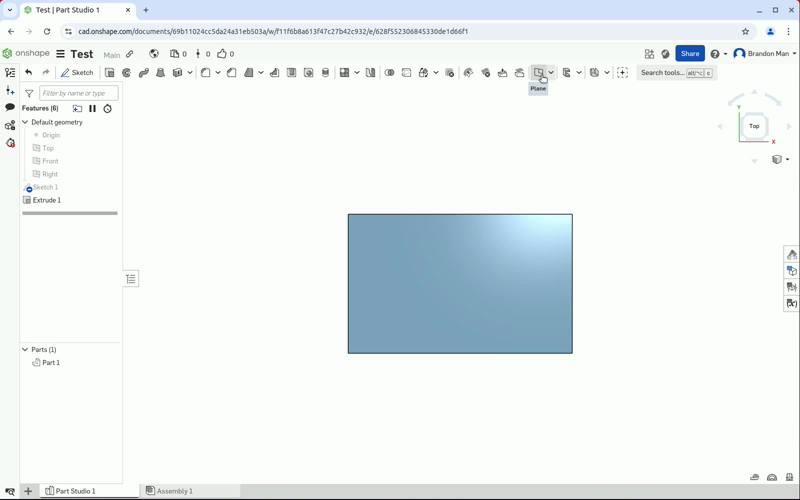
click(541, 75)
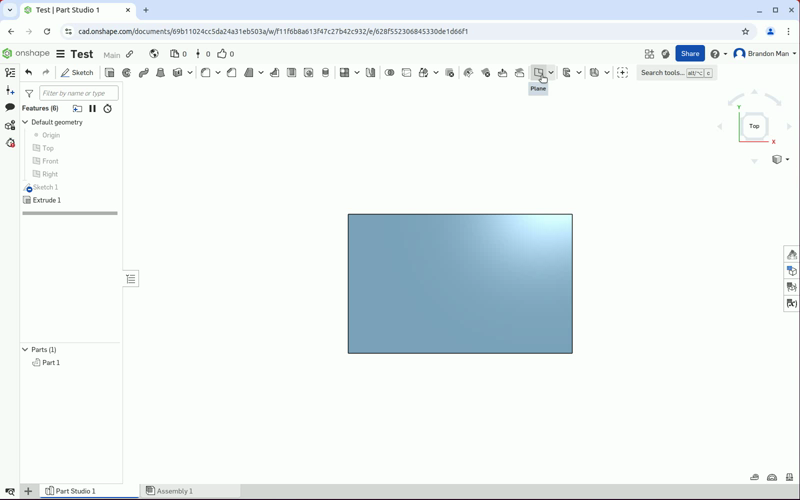
mouse_move(73, 150)
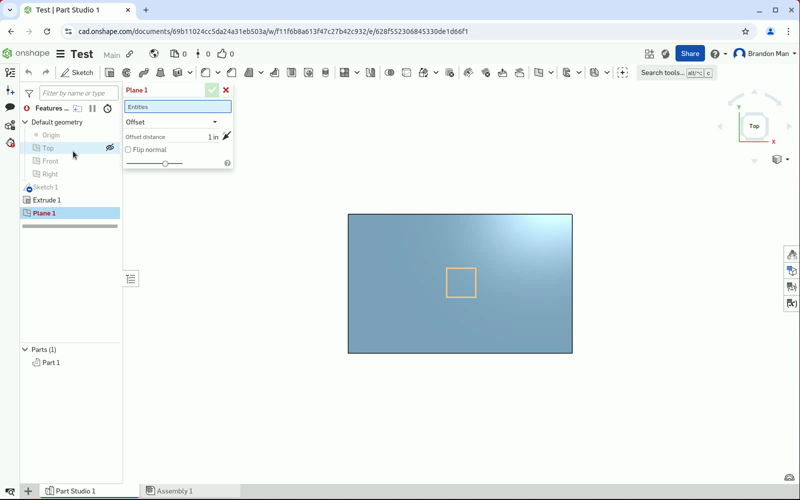
click(73, 150)
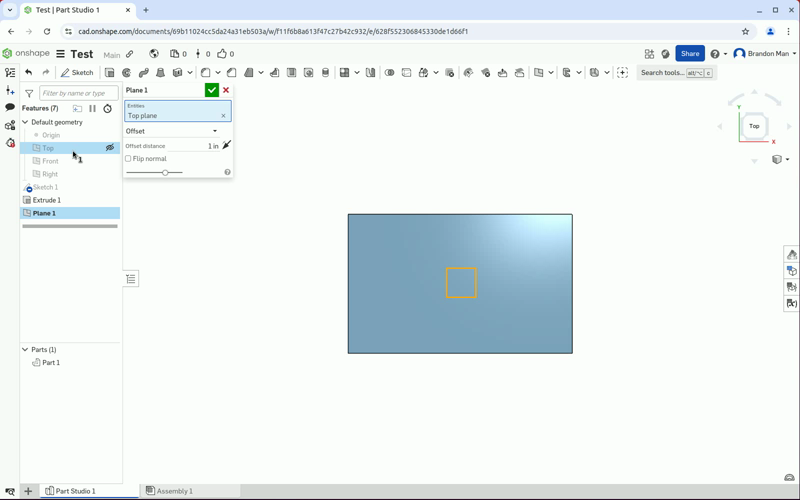
key(tab, 2)
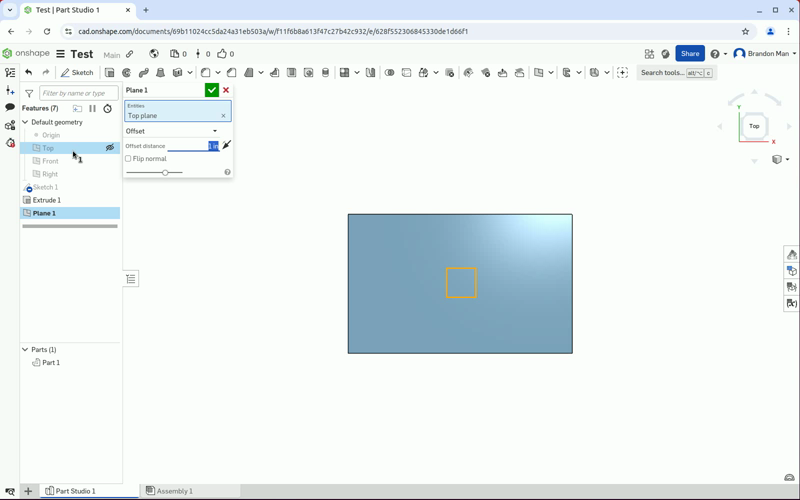
text(3.358)
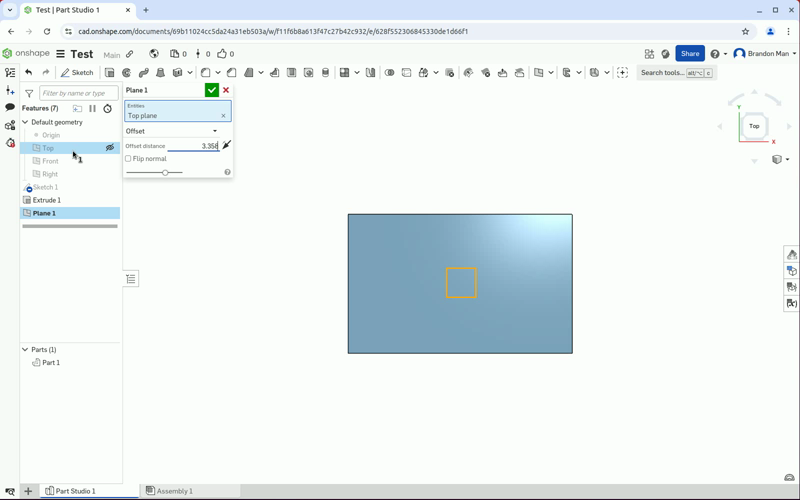
key(enter, 2)
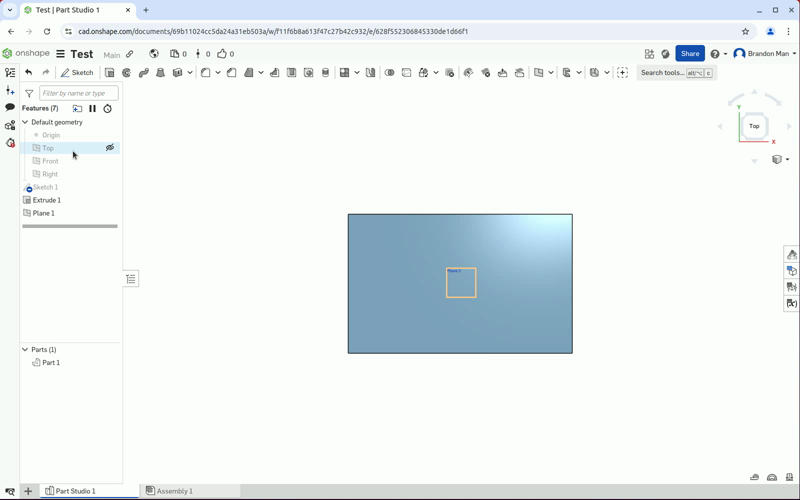
key(shift+s)
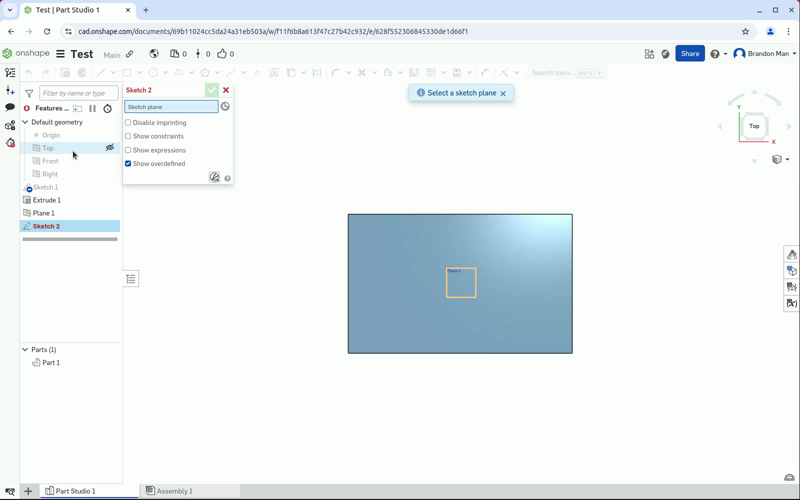
mouse_move(73, 215)
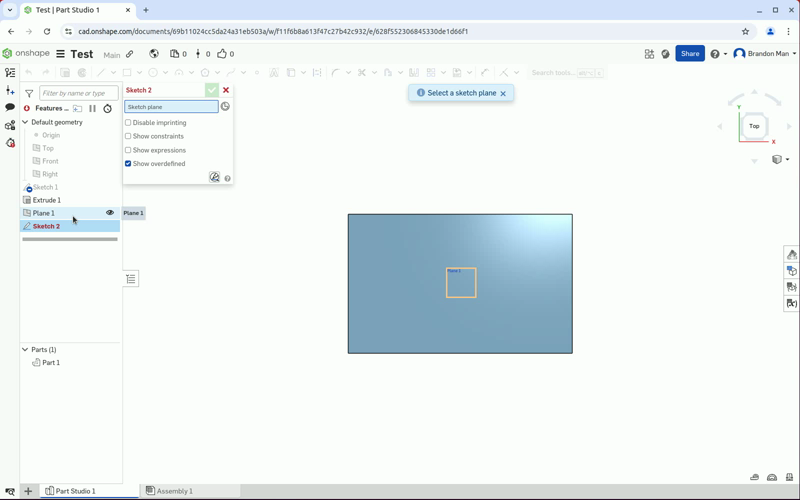
click(73, 215)
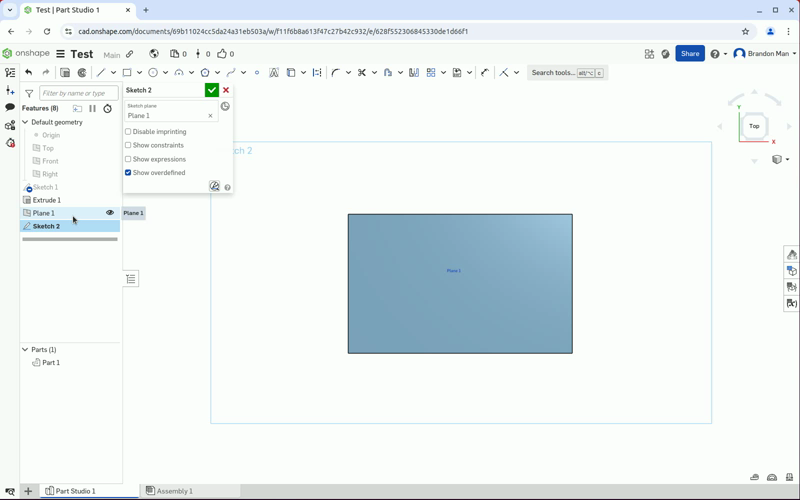
mouse_move(73, 352)
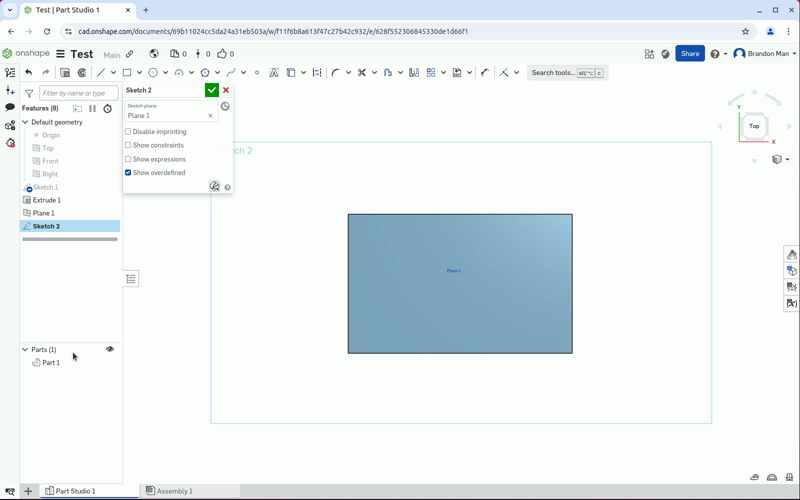
key(y)
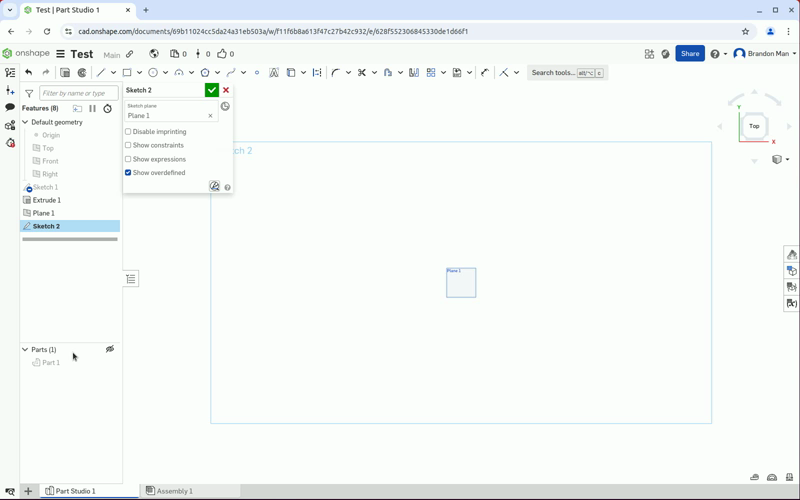
key(l)
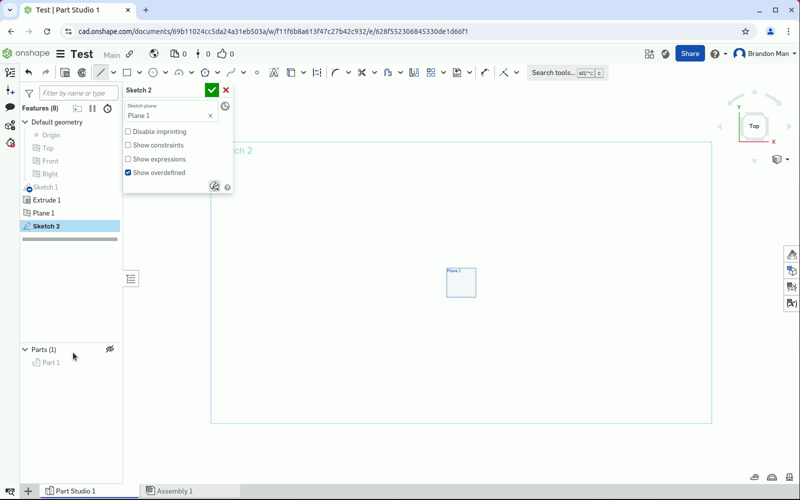
key_down(shift)
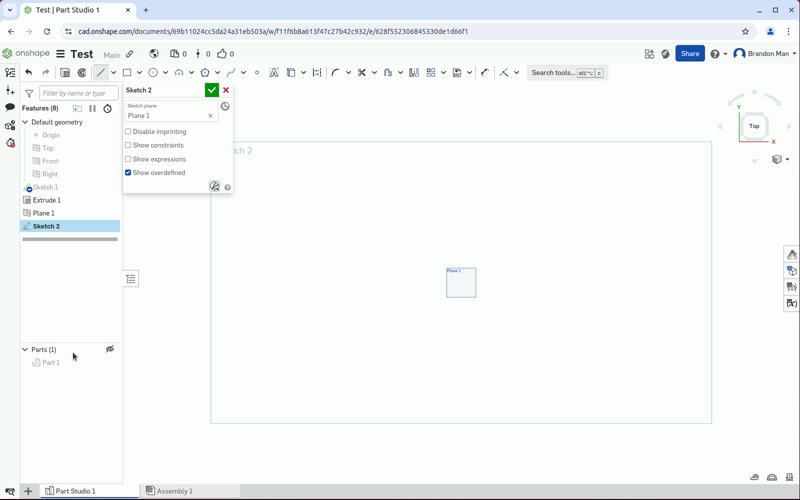
mouse_move(359, 341)
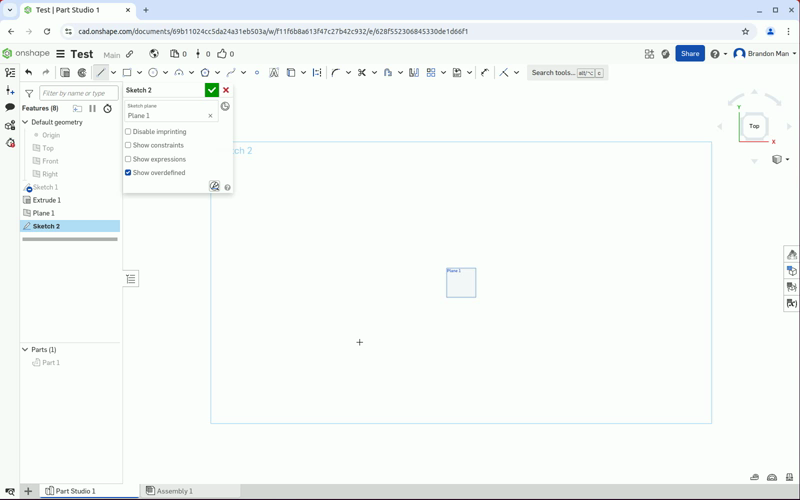
click(359, 341)
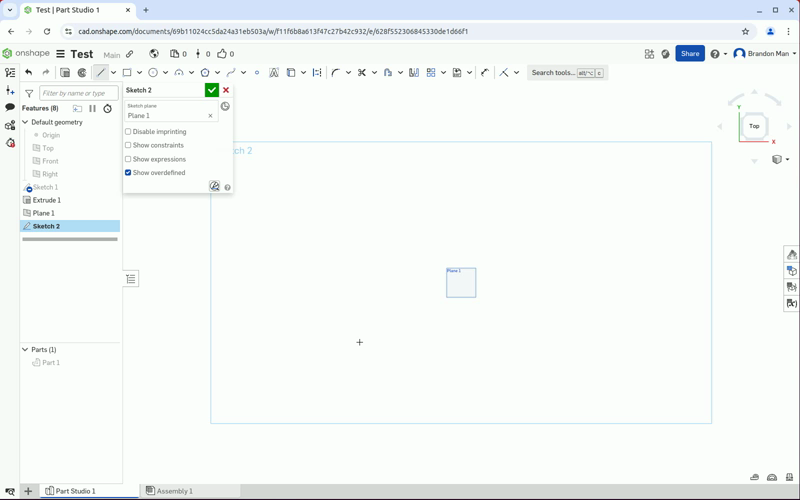
key_up(shift)
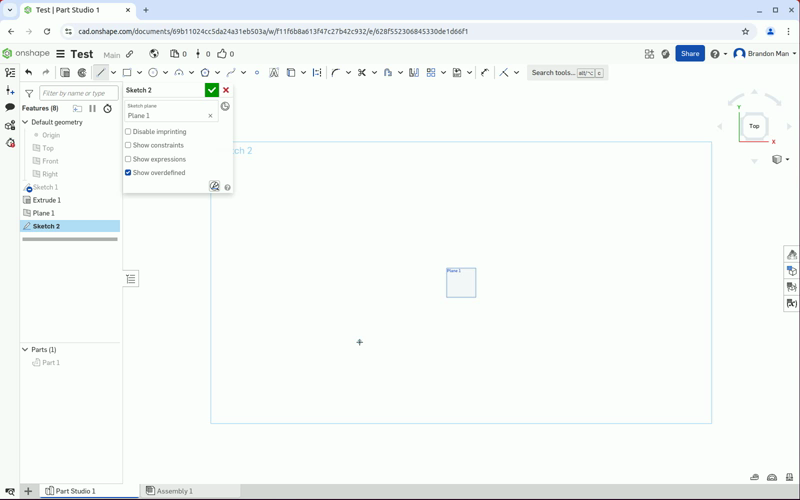
key_down(shift)
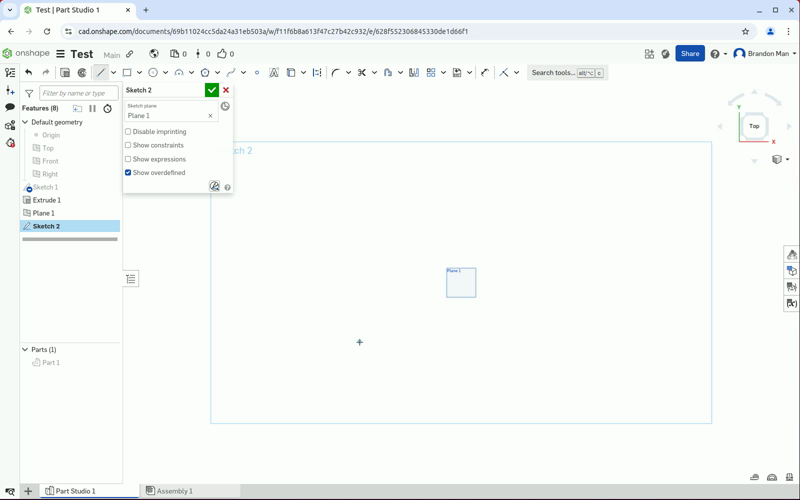
mouse_move(561, 341)
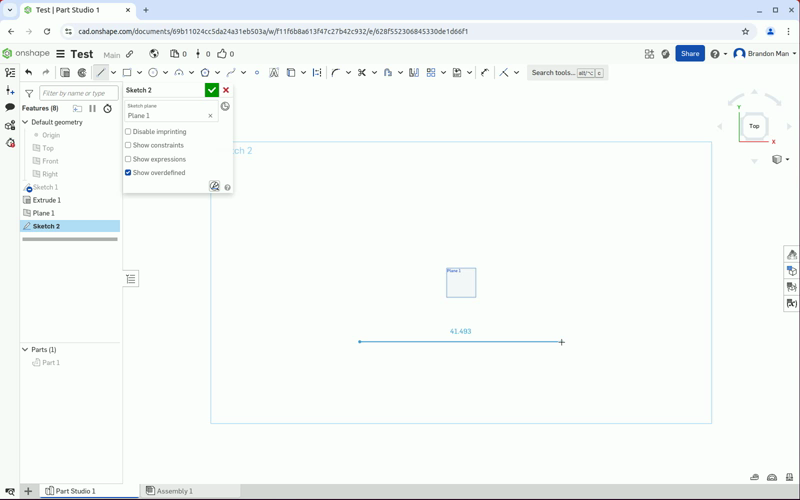
click(561, 341)
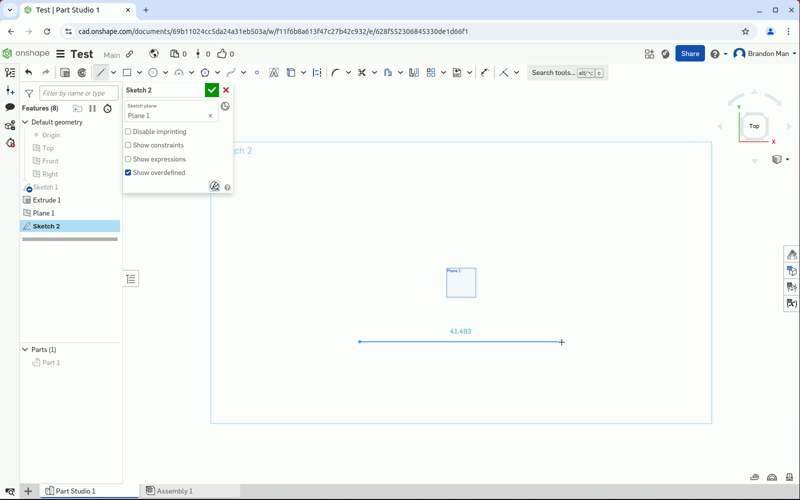
key_up(shift)
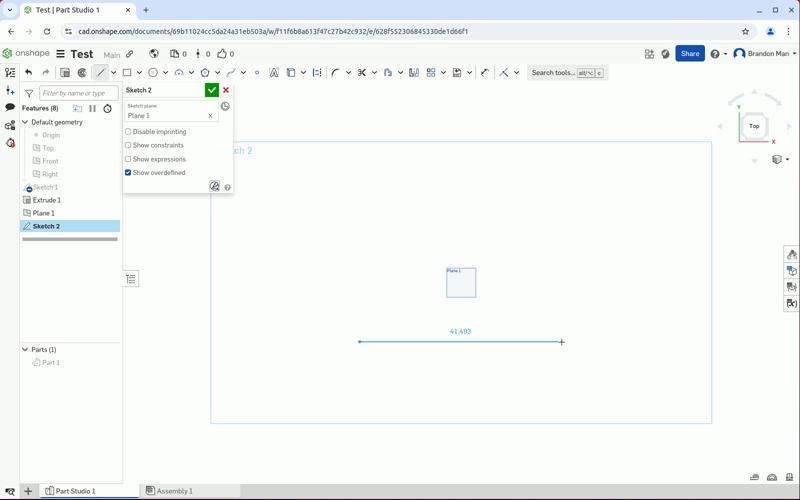
key_down(shift)
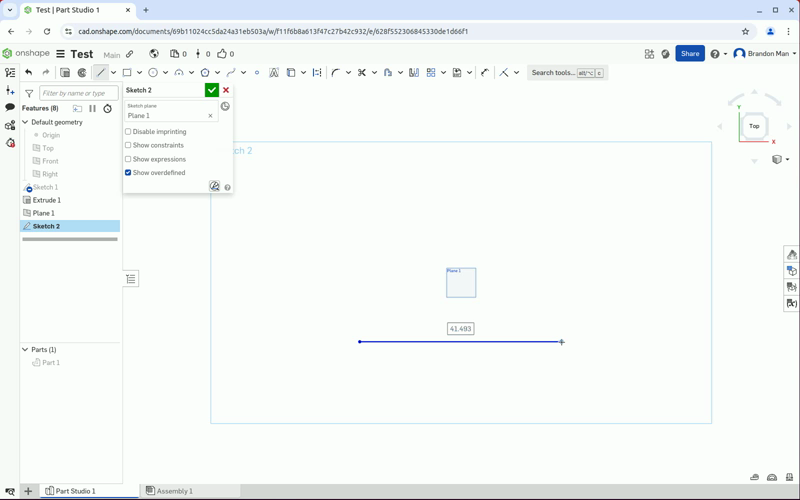
mouse_move(561, 224)
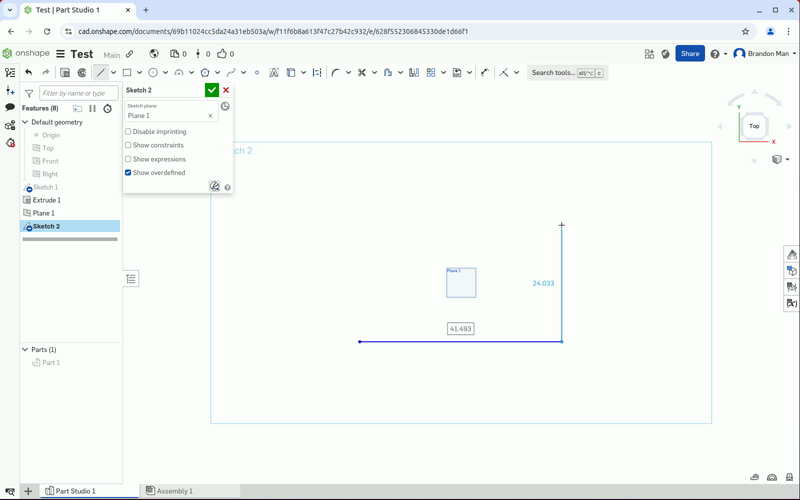
click(561, 224)
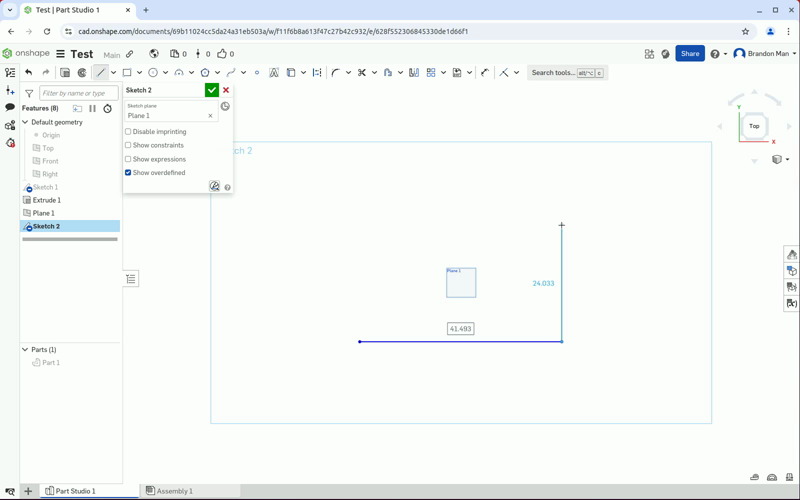
key_up(shift)
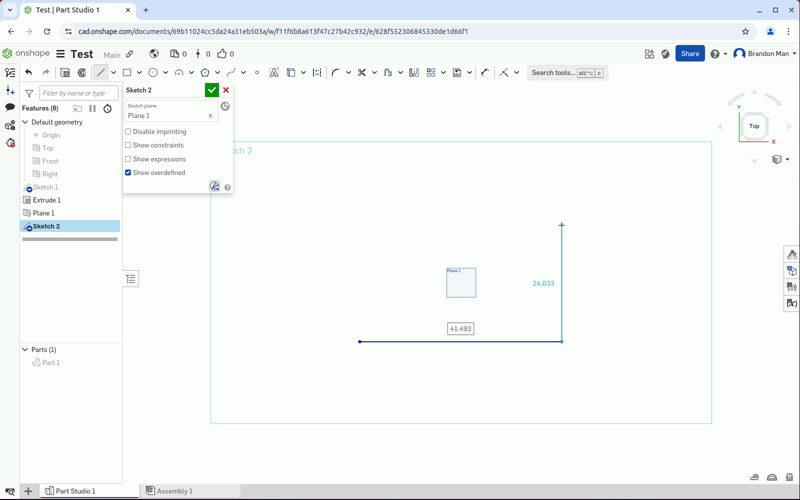
key_down(shift)
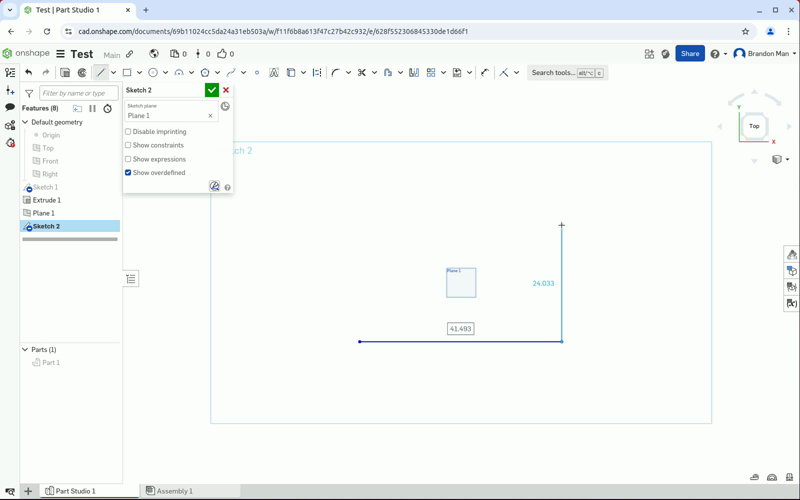
mouse_move(359, 224)
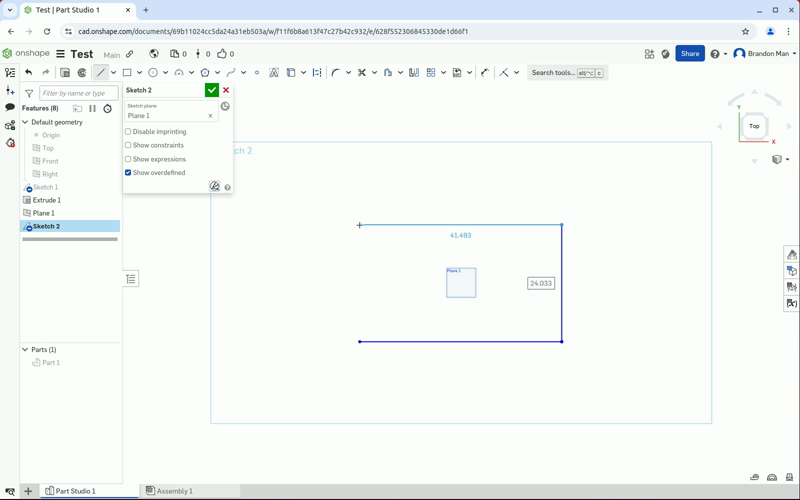
click(359, 224)
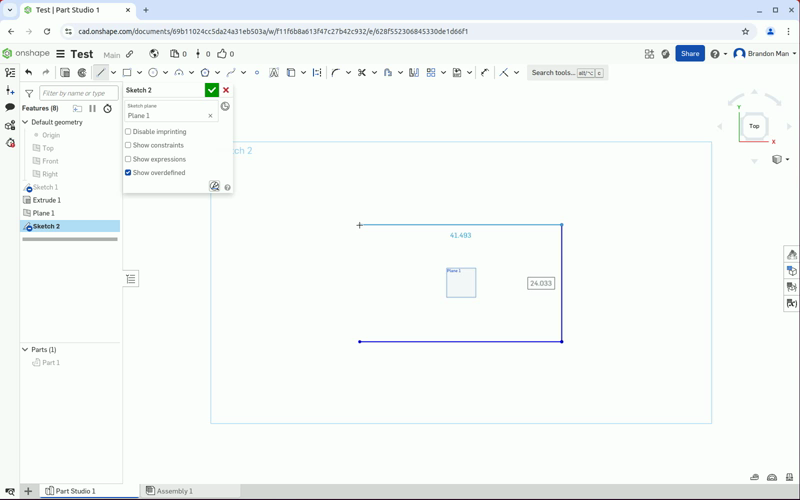
key_up(shift)
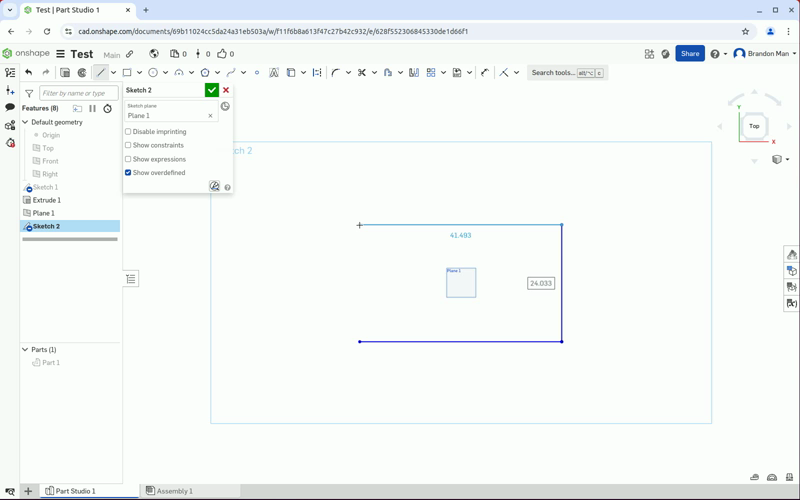
key_down(shift)
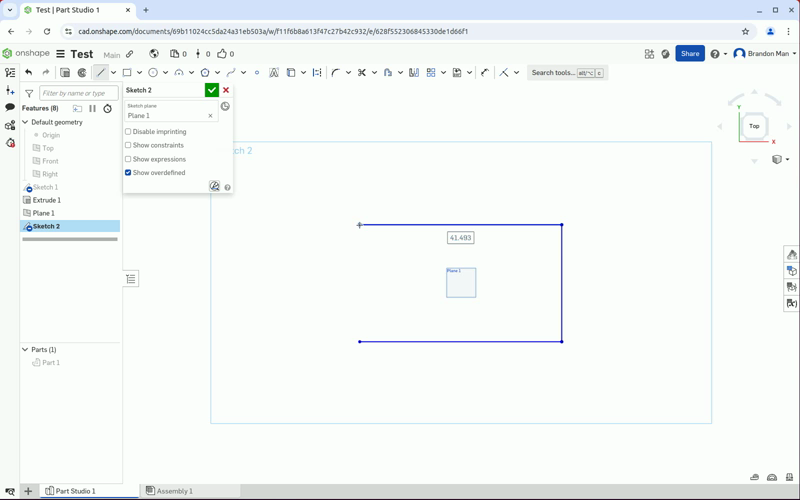
mouse_move(359, 341)
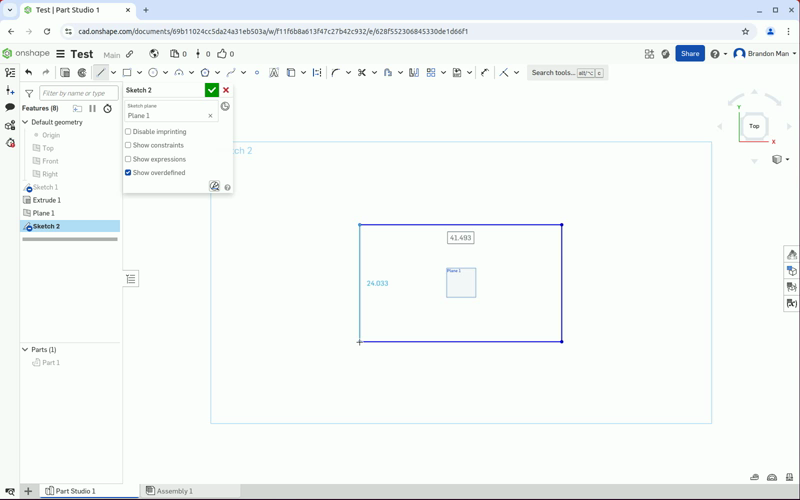
key_up(shift)
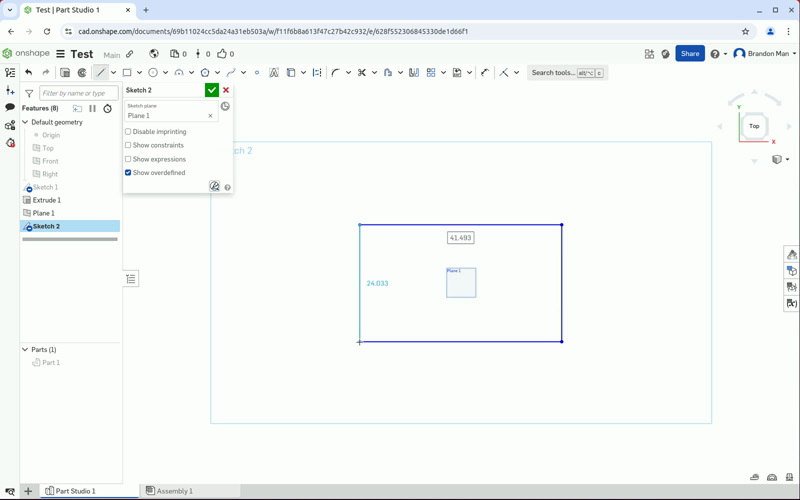
click(359, 341)
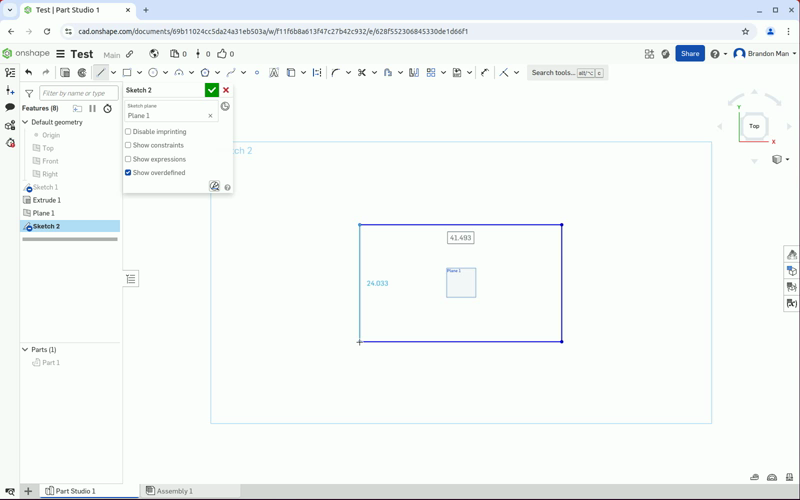
key(esc)
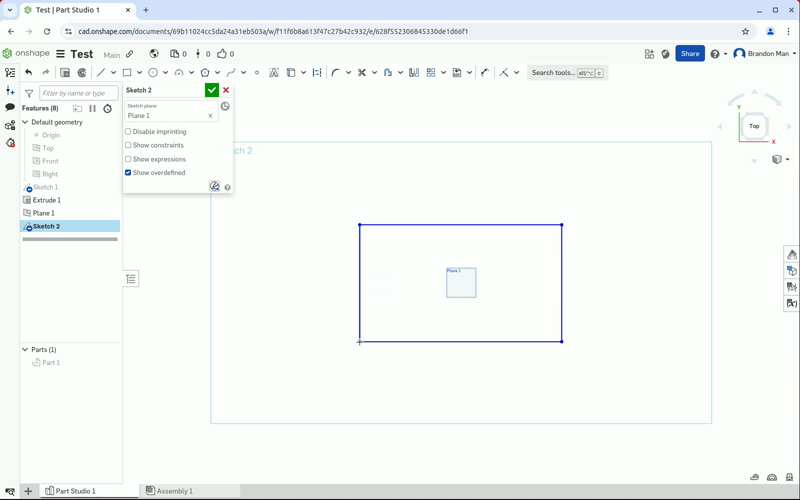
mouse_move(465, 255)
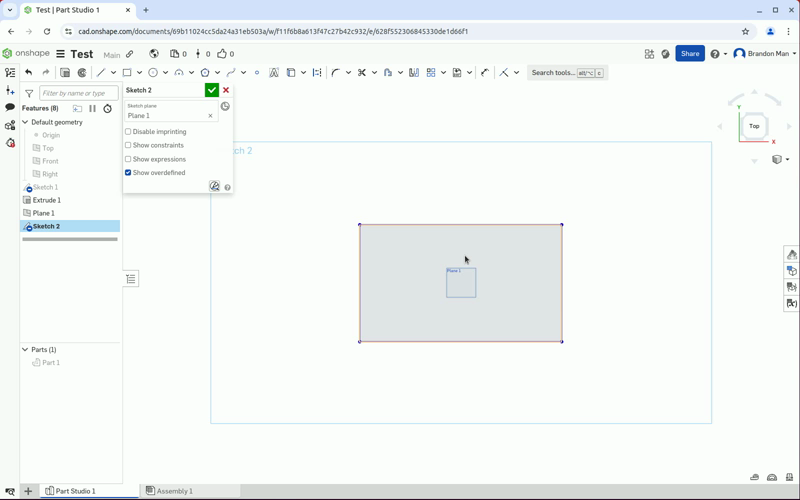
click(465, 255)
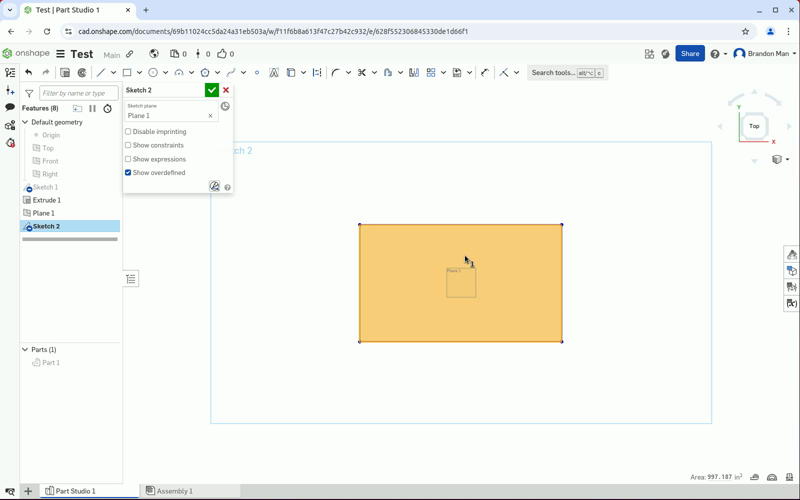
mouse_move(73, 352)
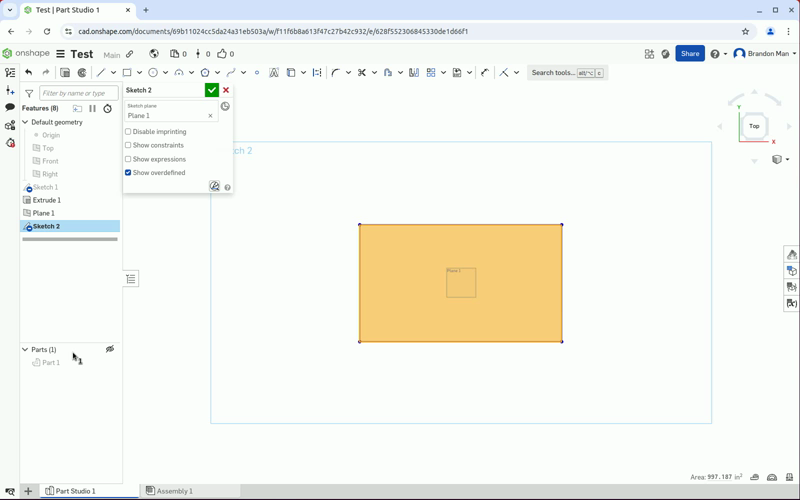
key(shift+y)
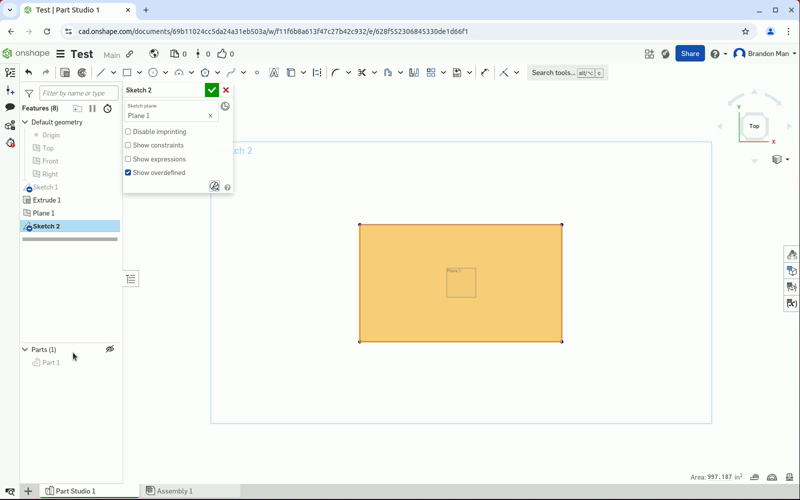
key(shift+e)
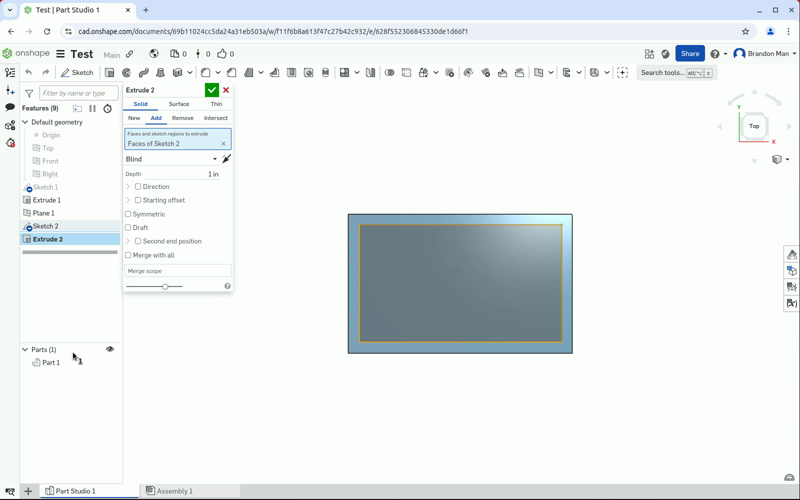
mouse_move(143, 106)
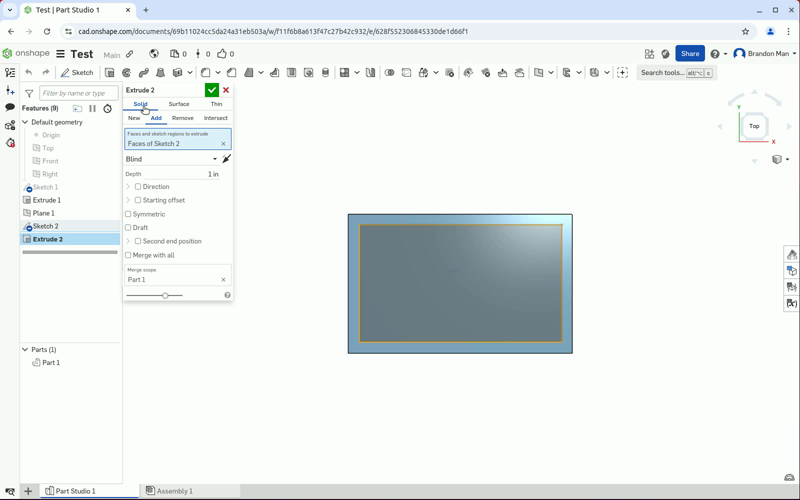
click(143, 106)
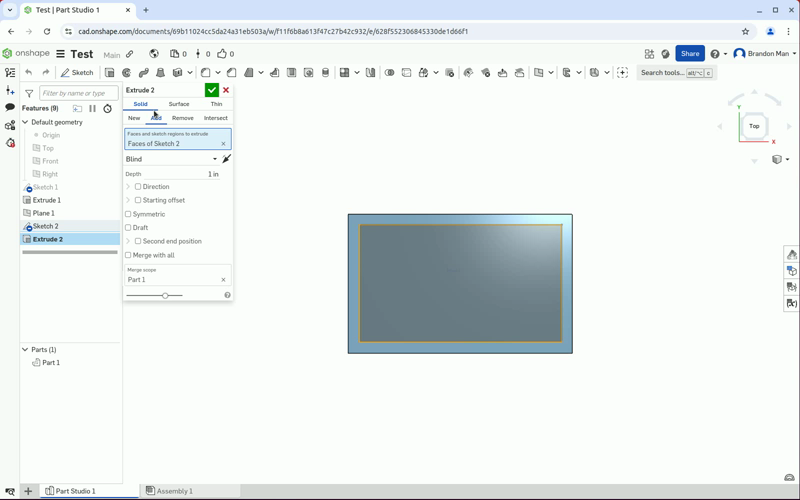
mouse_move(186, 120)
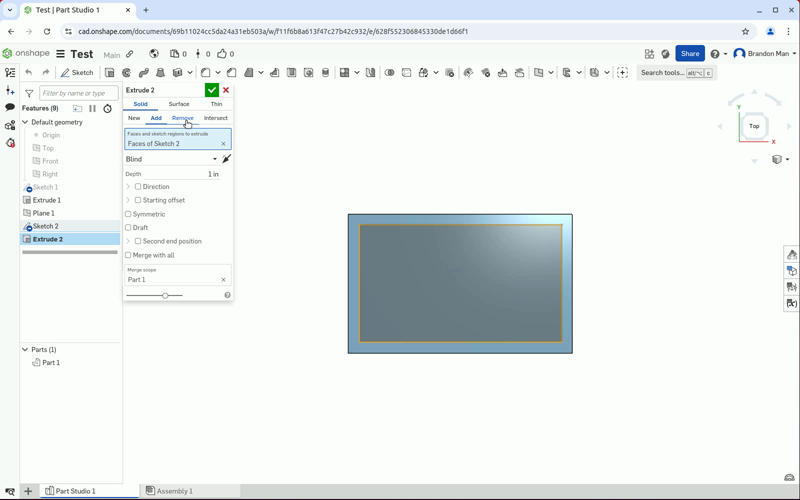
click(186, 120)
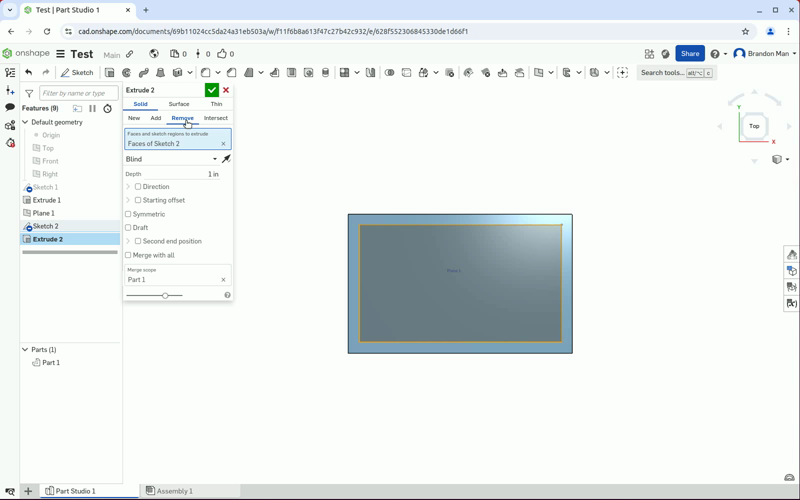
key(tab, 4)
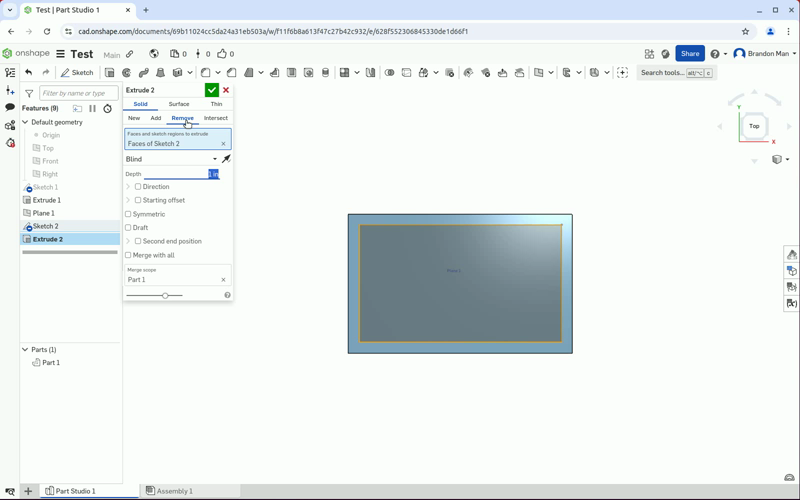
text(1.685)
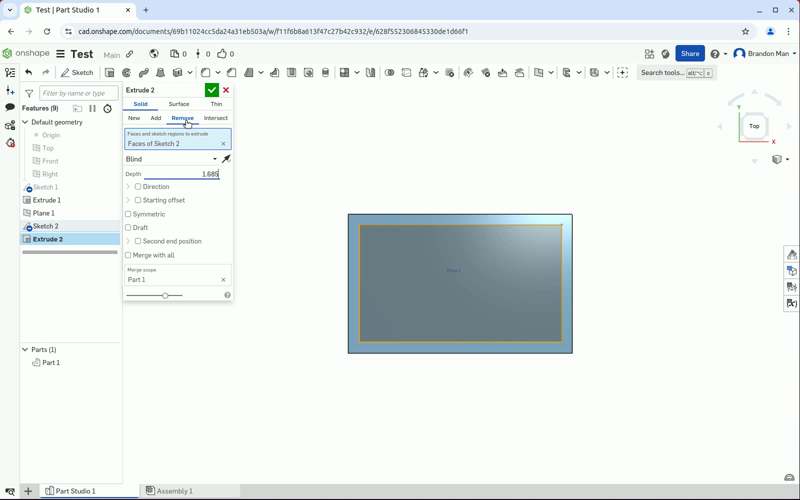
key(tab, 6)
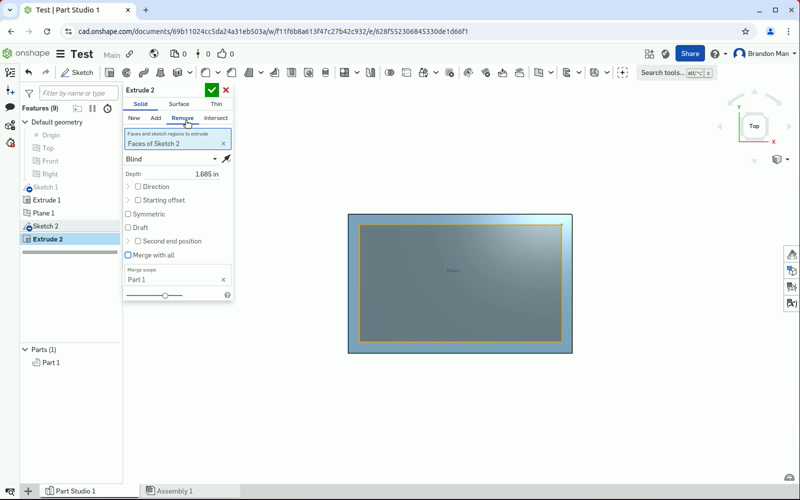
key(space)
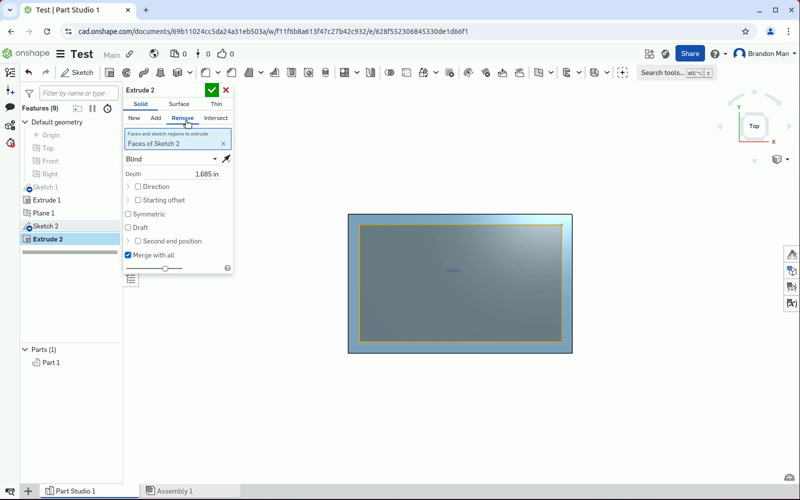
key(enter)
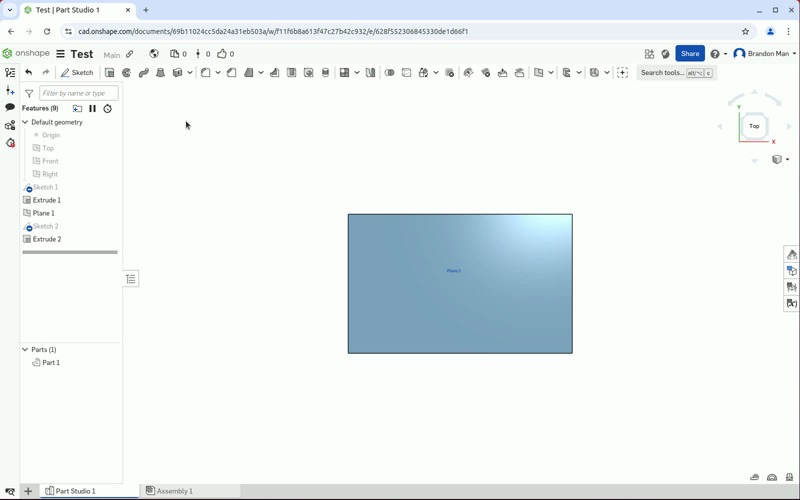
key(shift+h)
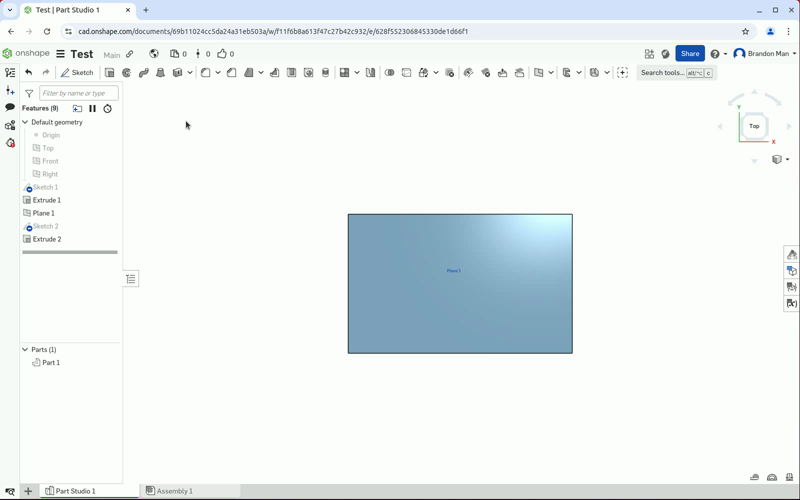
key(shift+h)
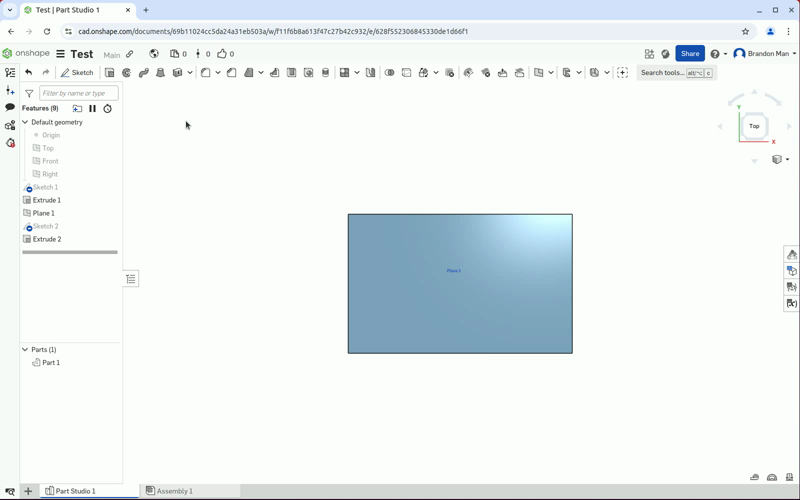
mouse_move(73, 189)
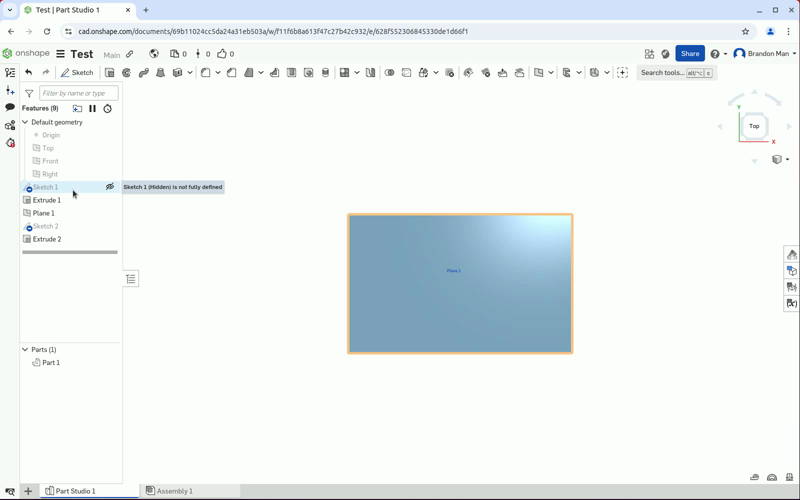
click(73, 189)
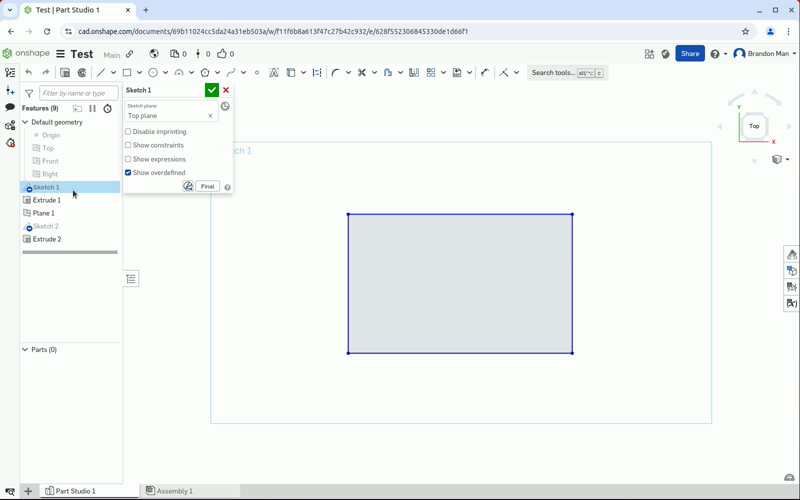
mouse_move(229, 92)
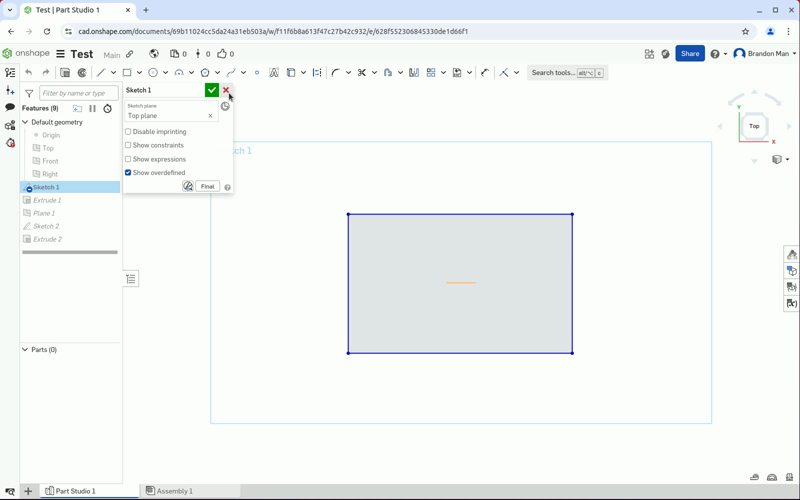
click(229, 92)
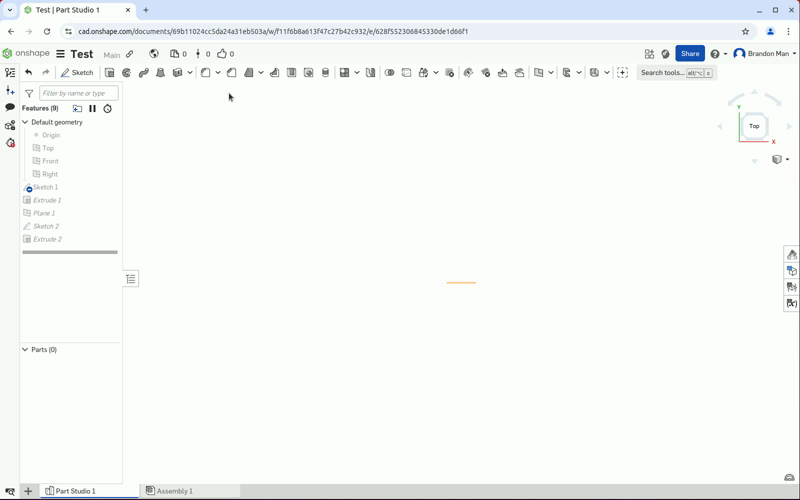
mouse_move(541, 75)
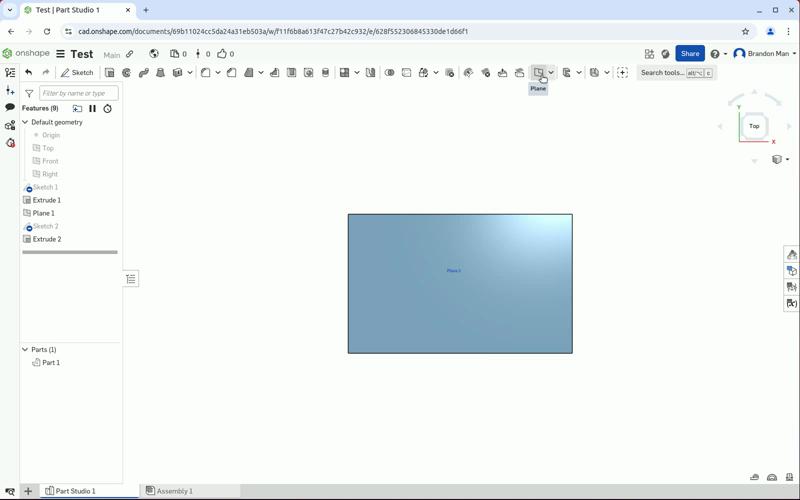
click(541, 75)
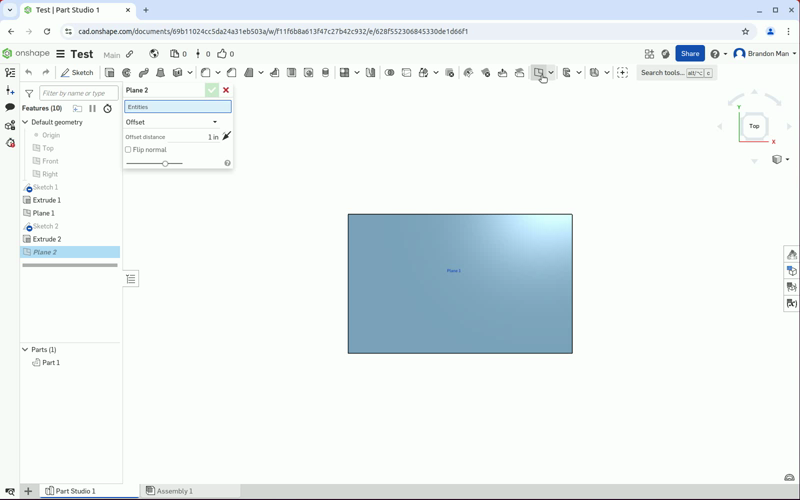
mouse_move(73, 150)
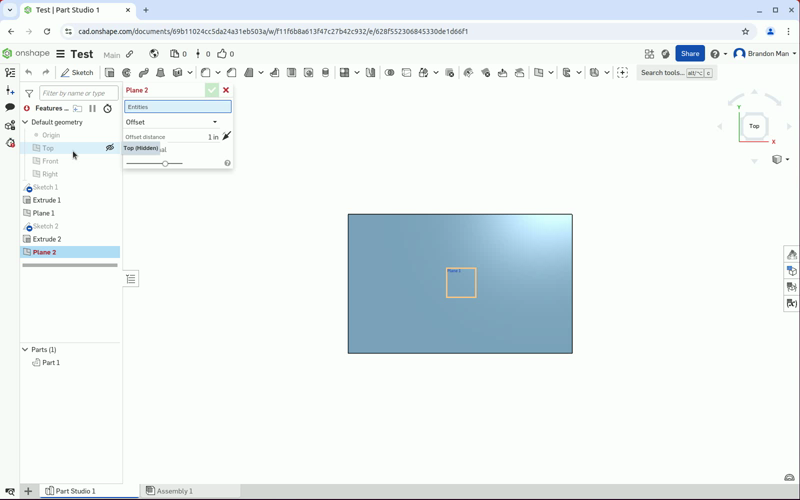
click(73, 150)
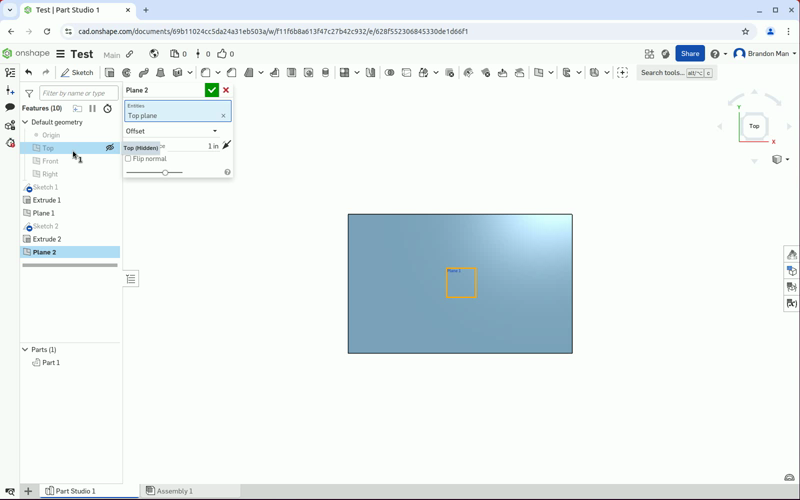
key(tab, 2)
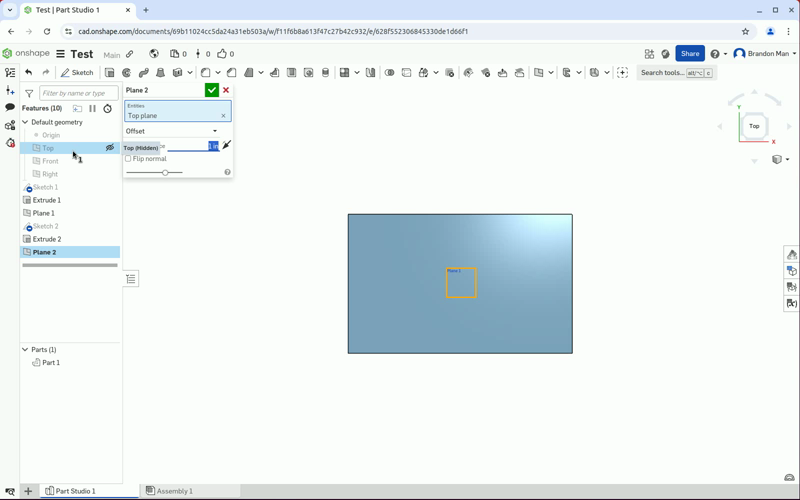
text(1.695)
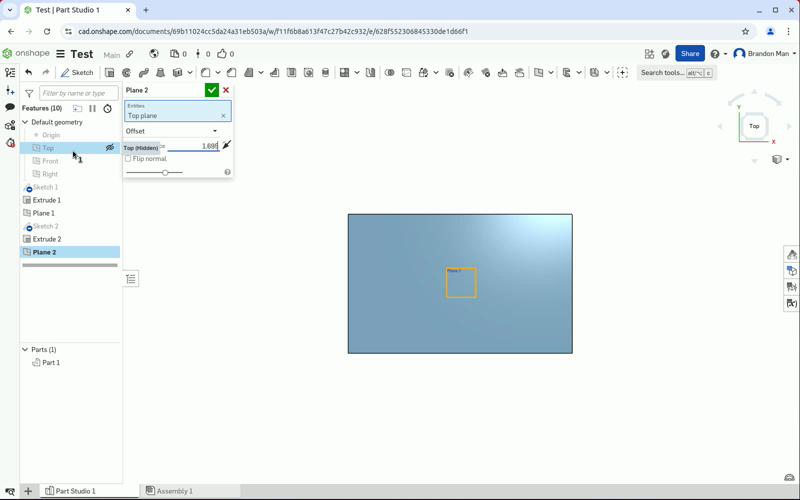
key(enter, 2)
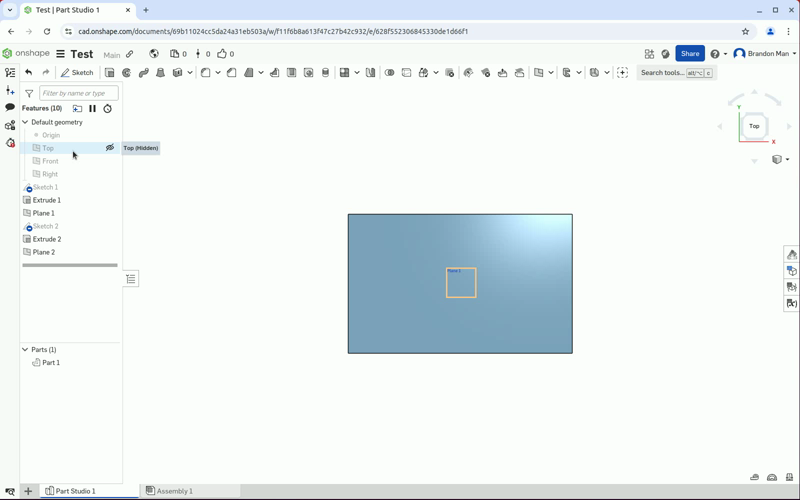
key(shift+s)
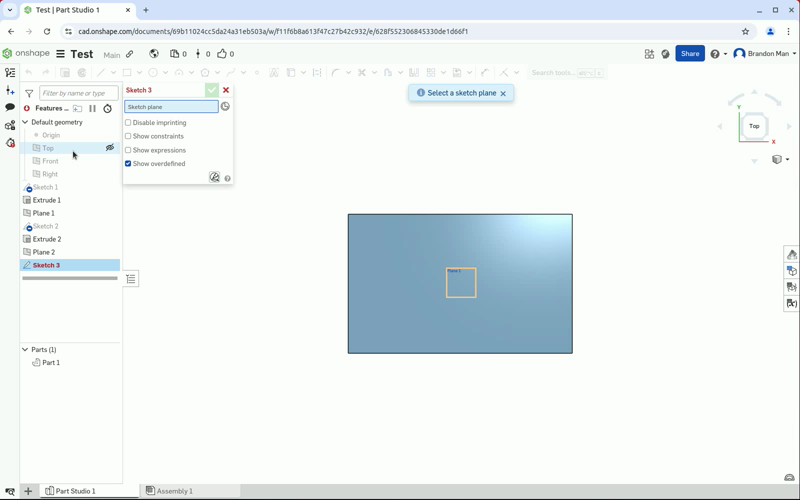
mouse_move(73, 254)
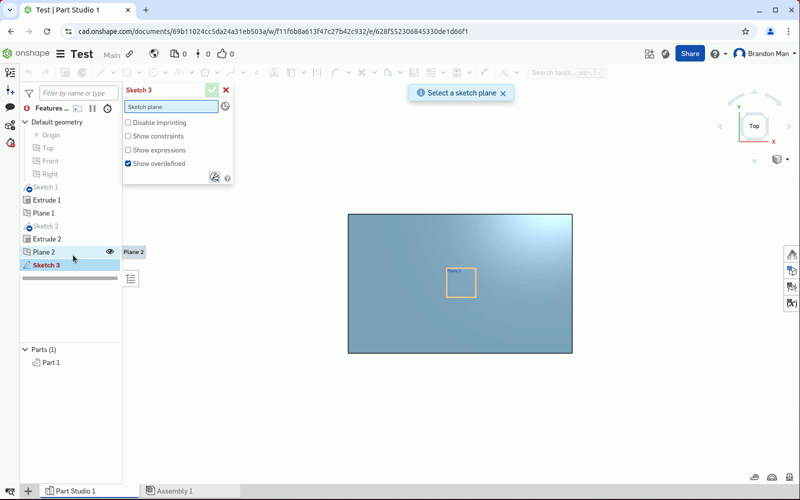
click(73, 254)
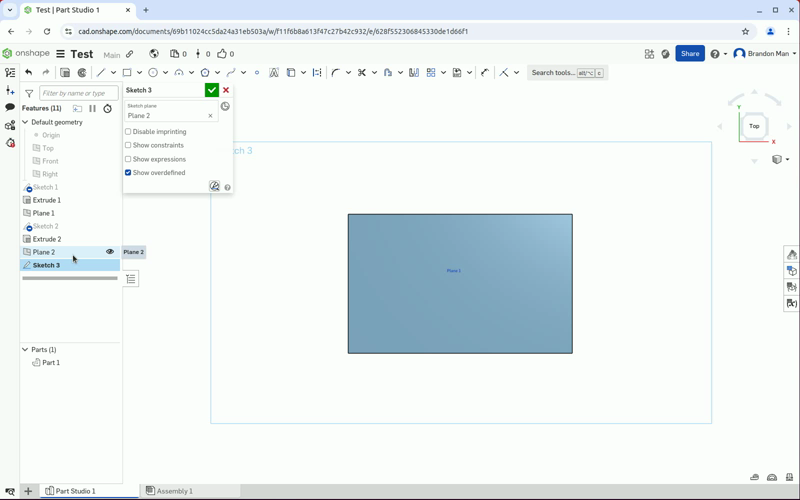
mouse_move(73, 352)
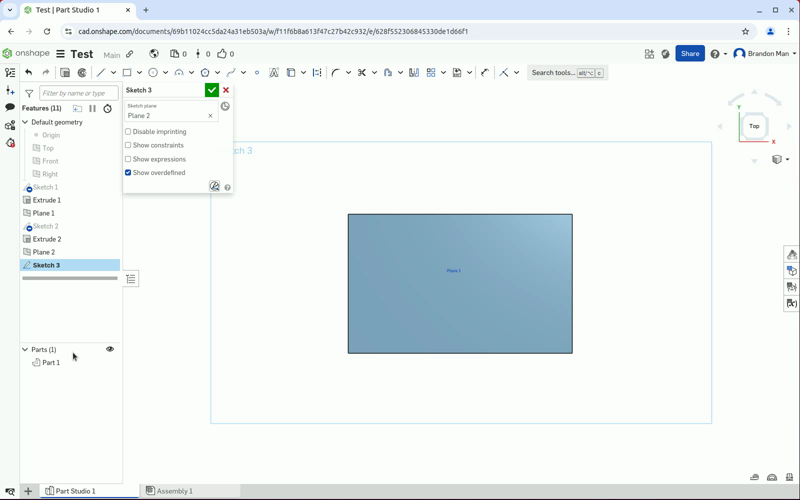
key(y)
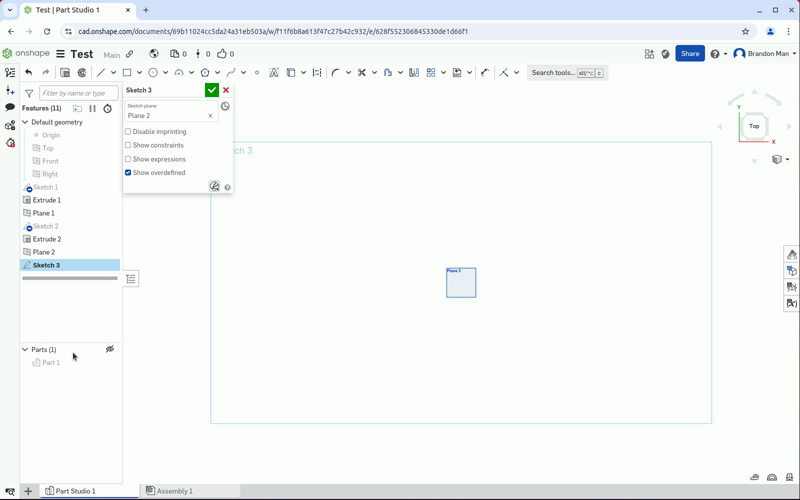
key(c)
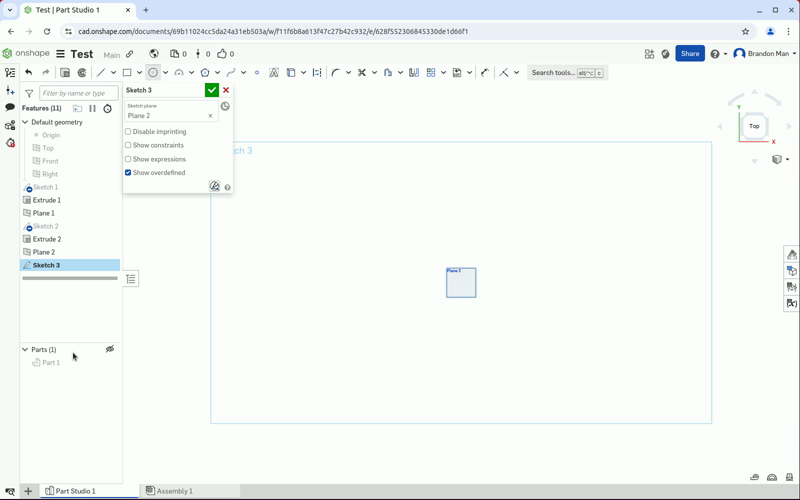
key_down(shift)
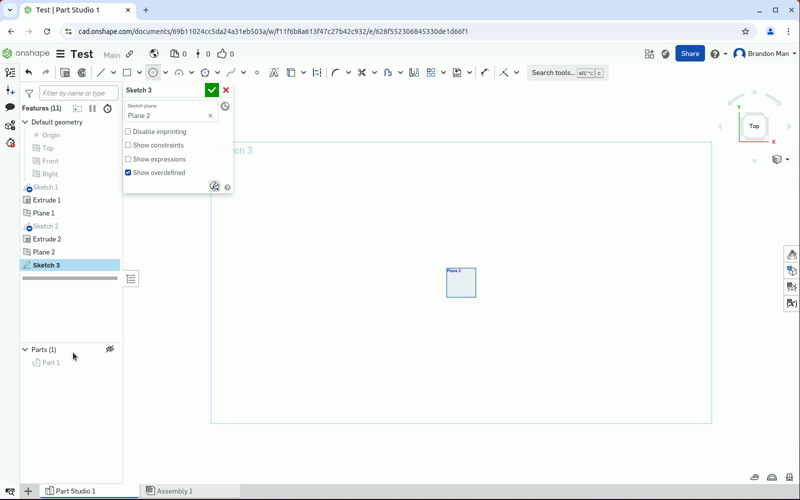
mouse_move(461, 236)
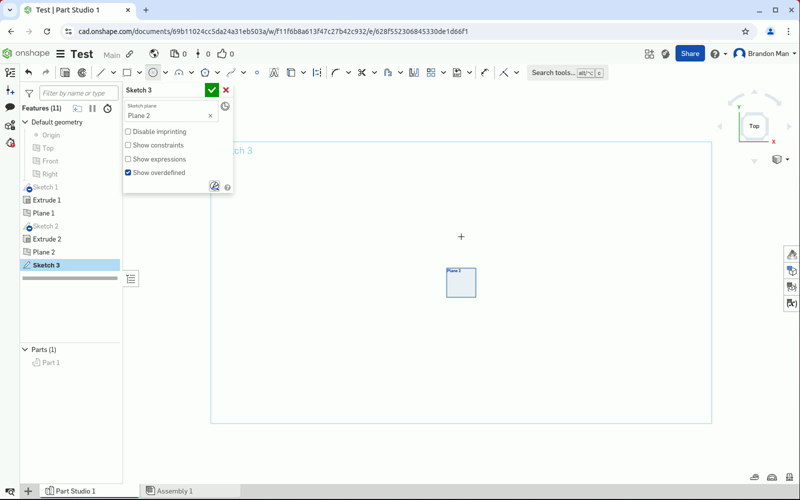
click(461, 236)
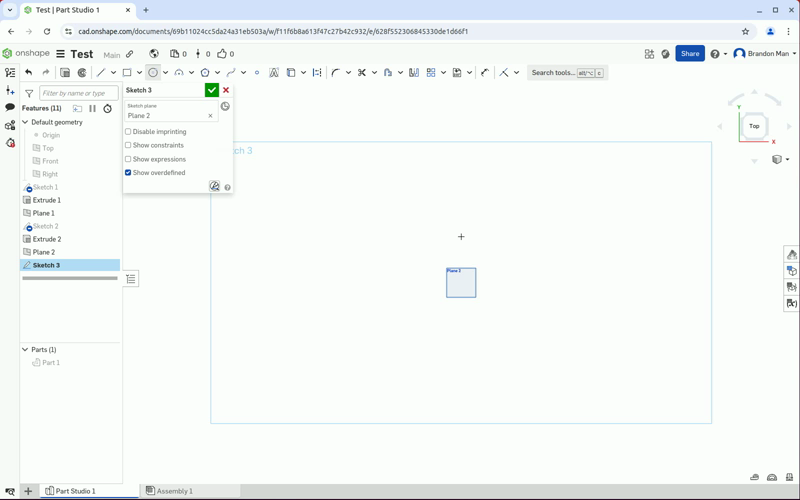
key_up(shift)
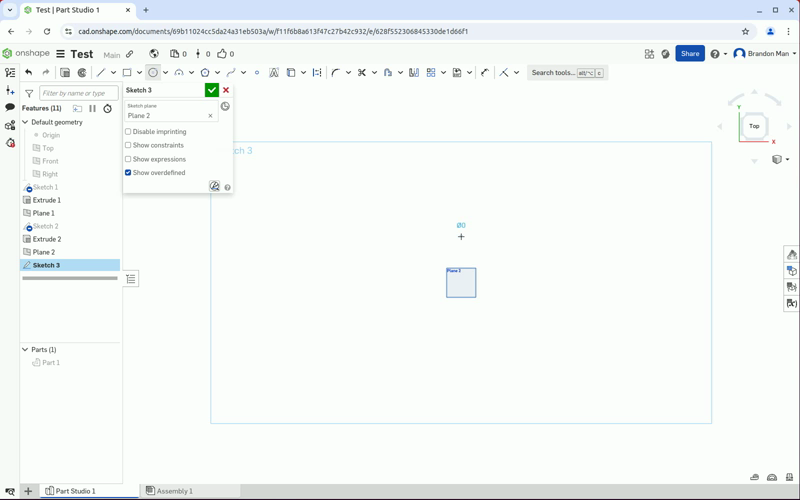
mouse_move(470, 236)
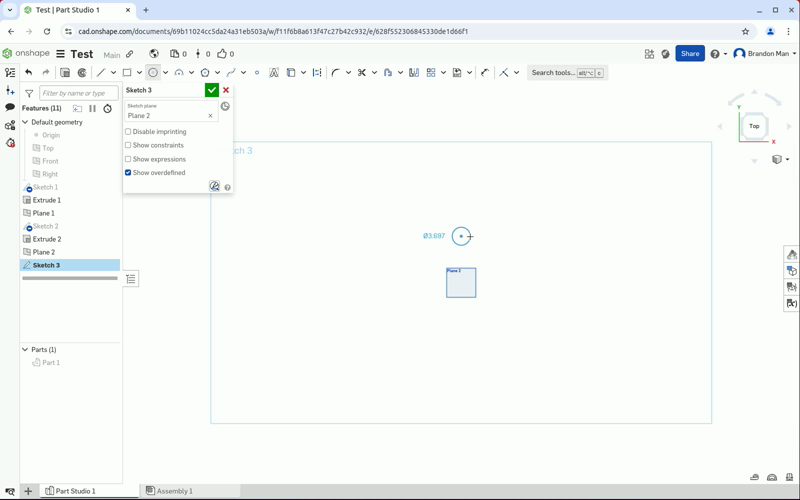
click(470, 236)
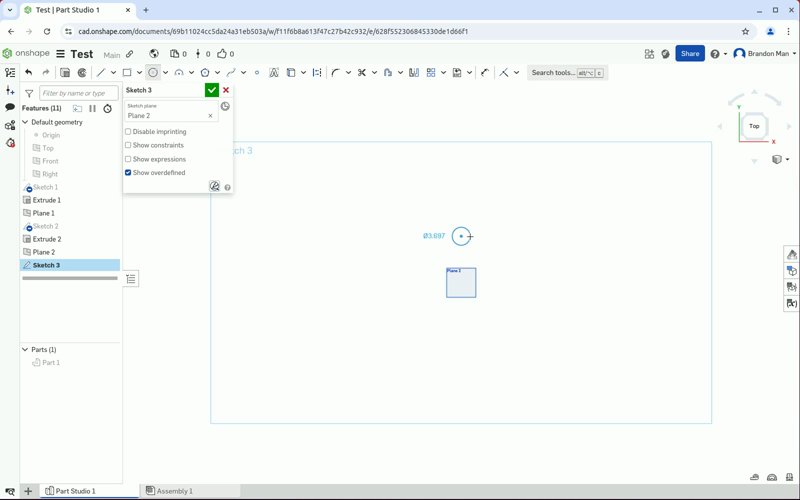
key(esc)
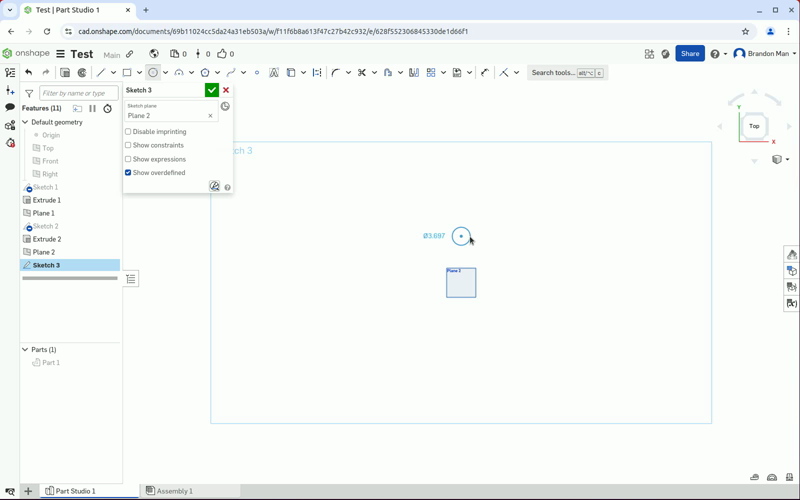
mouse_move(455, 234)
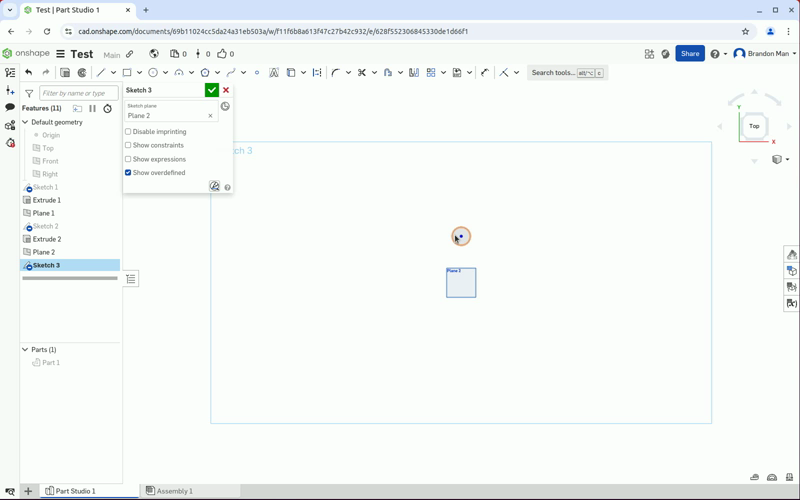
scroll(6)
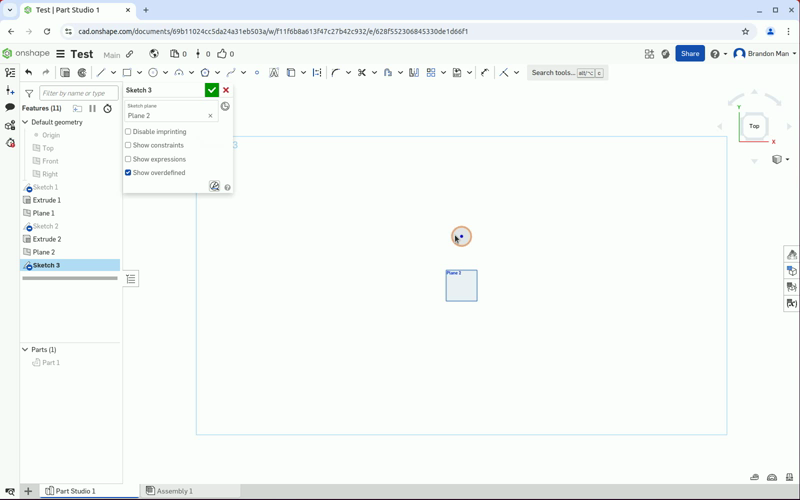
scroll(6)
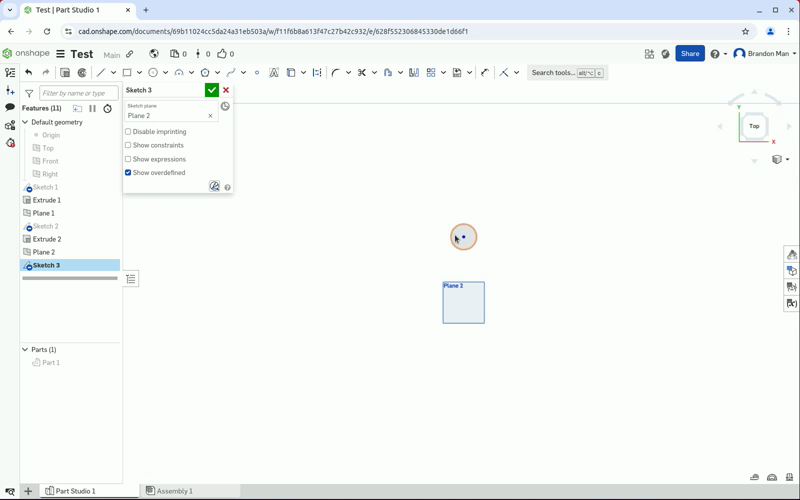
scroll(6)
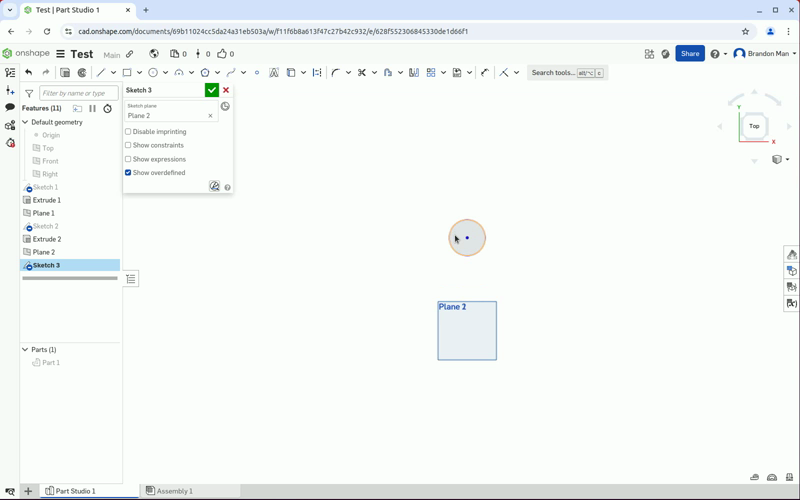
scroll(6)
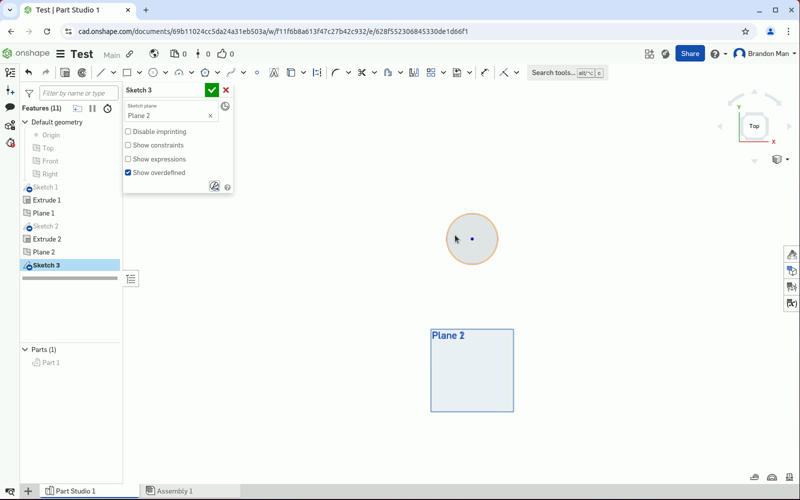
scroll(6)
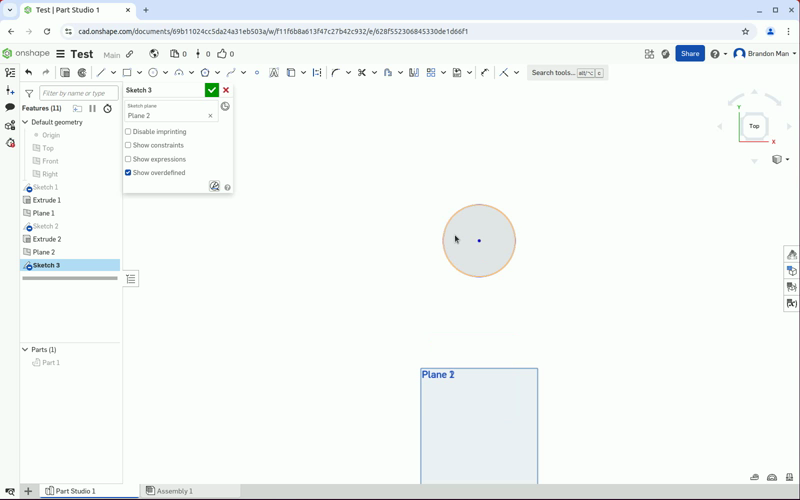
scroll(6)
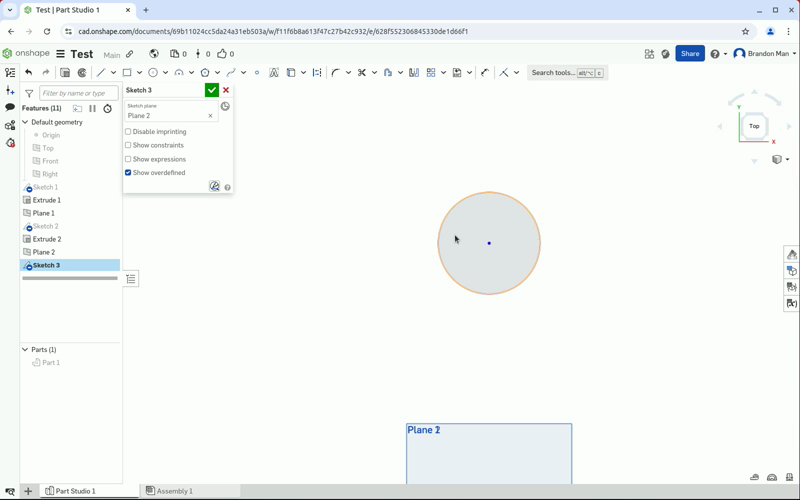
scroll(6)
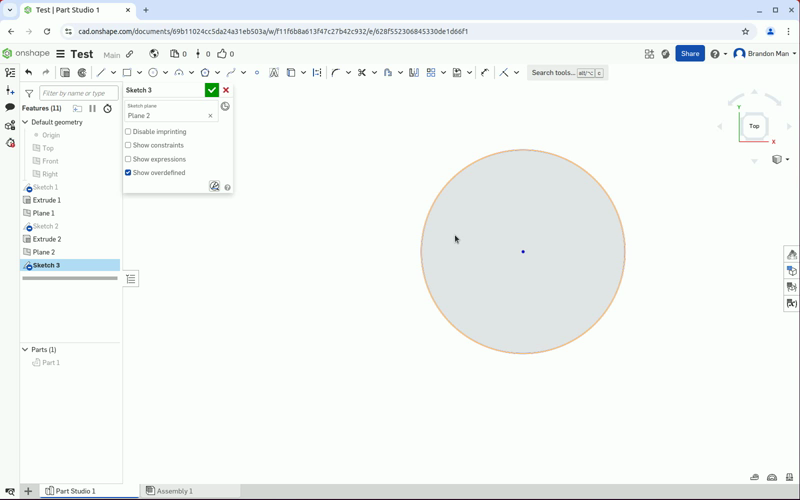
click(455, 234)
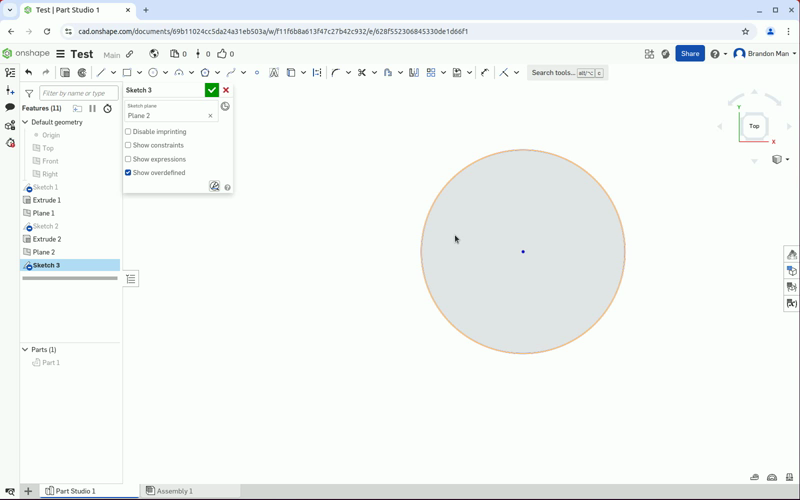
scroll(-6)
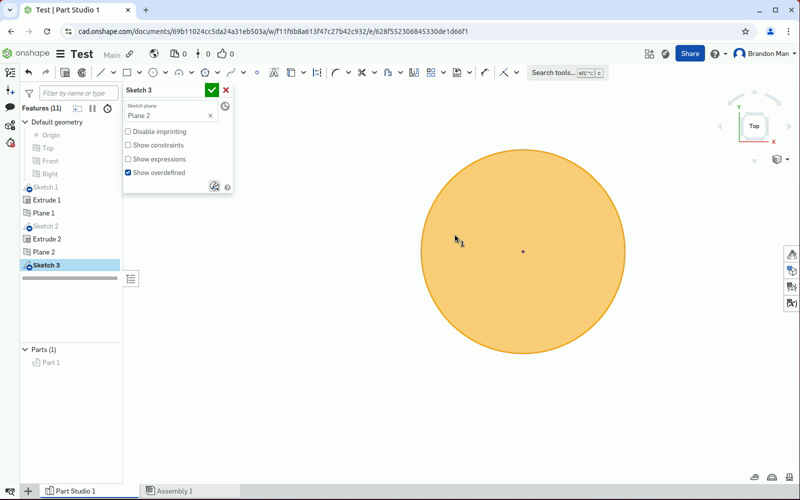
scroll(-6)
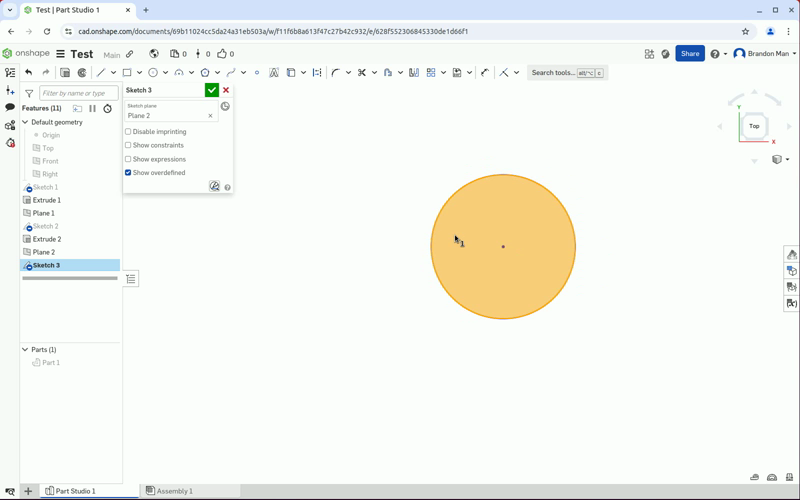
scroll(-6)
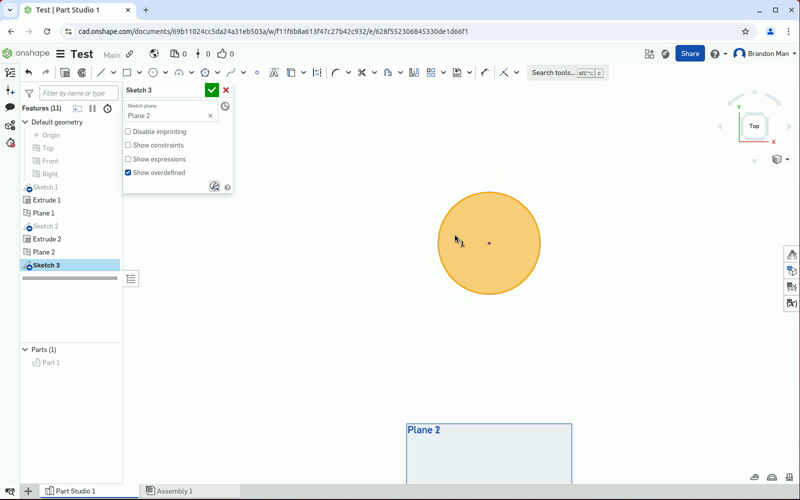
scroll(-6)
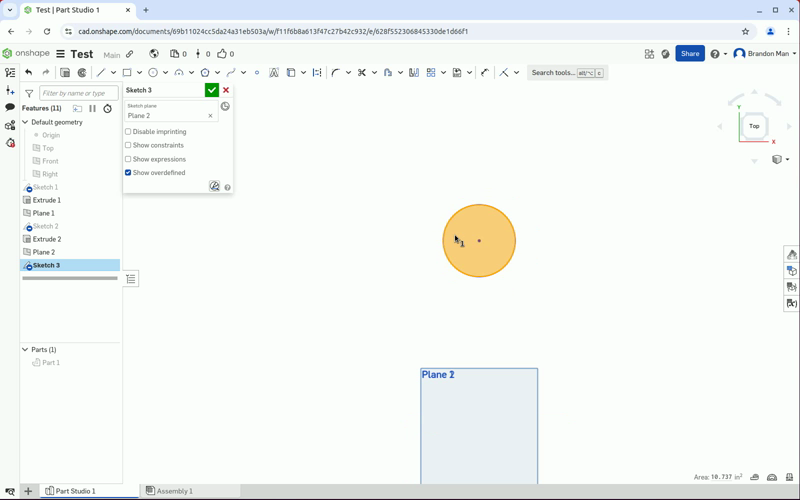
scroll(-6)
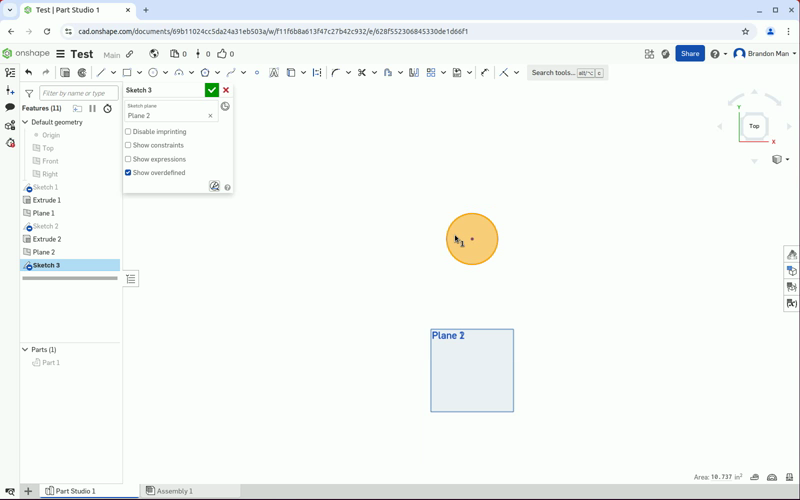
scroll(-6)
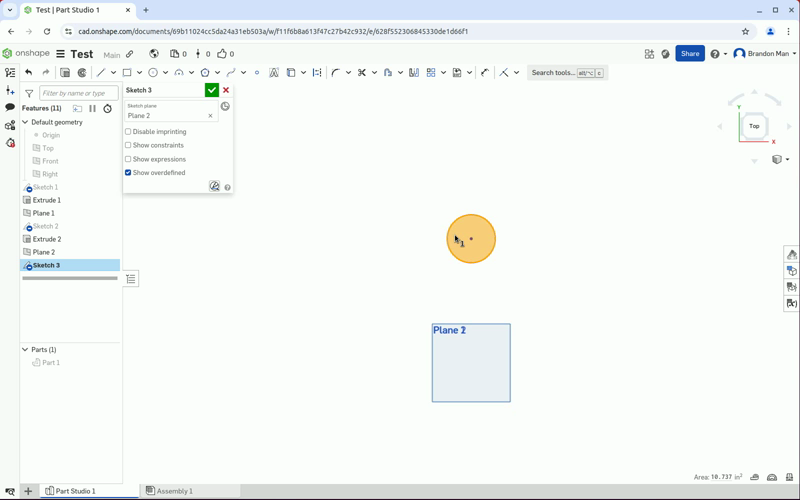
scroll(-6)
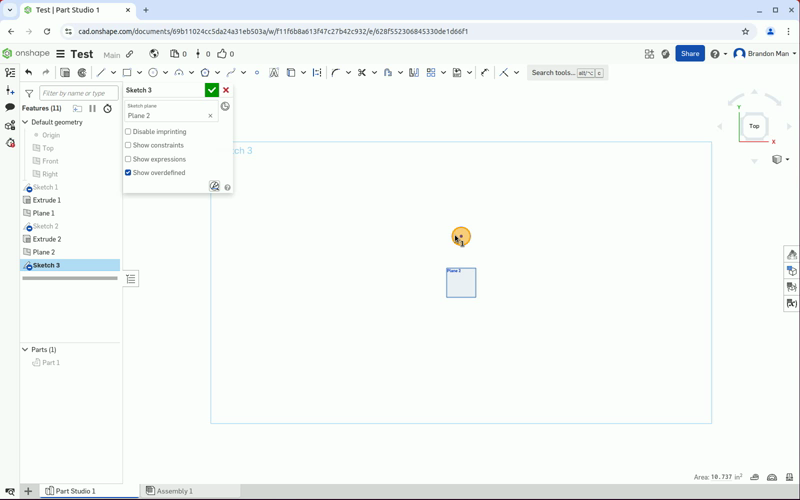
mouse_move(73, 352)
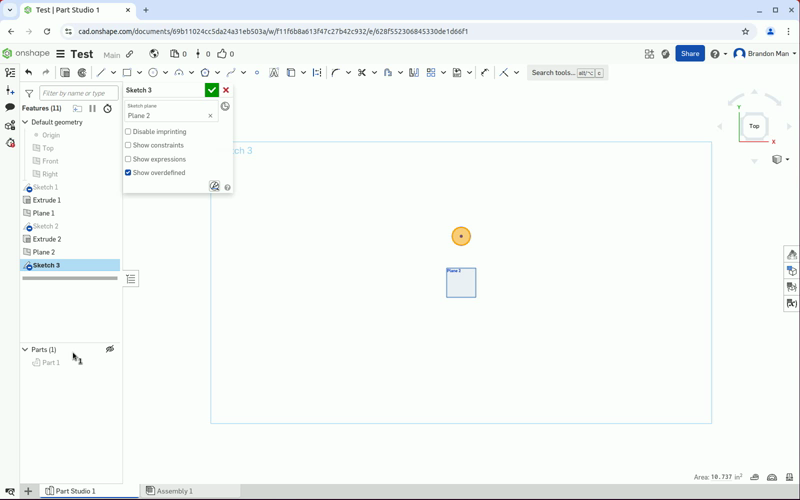
key(shift+y)
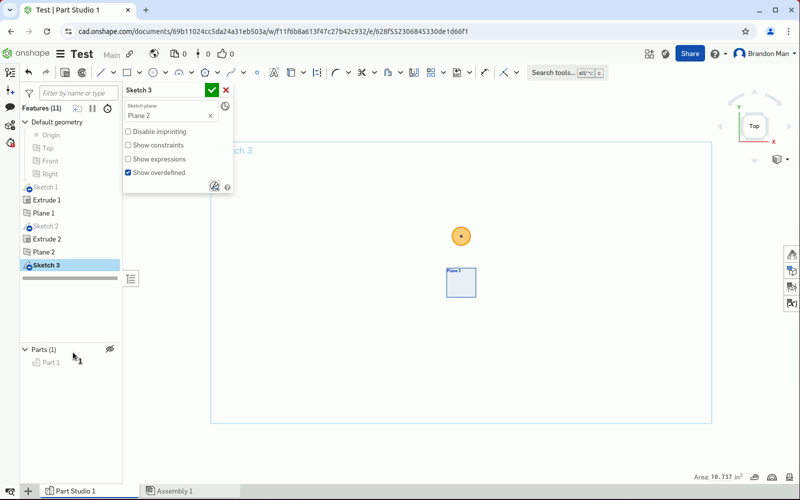
key(shift+e)
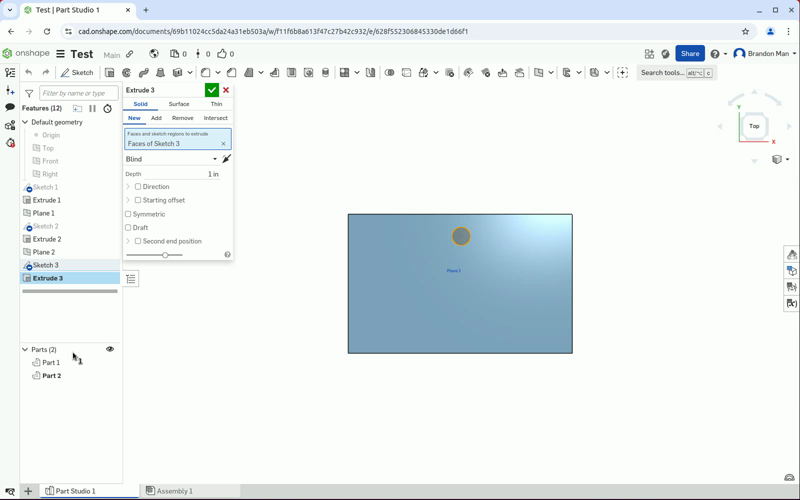
mouse_move(143, 106)
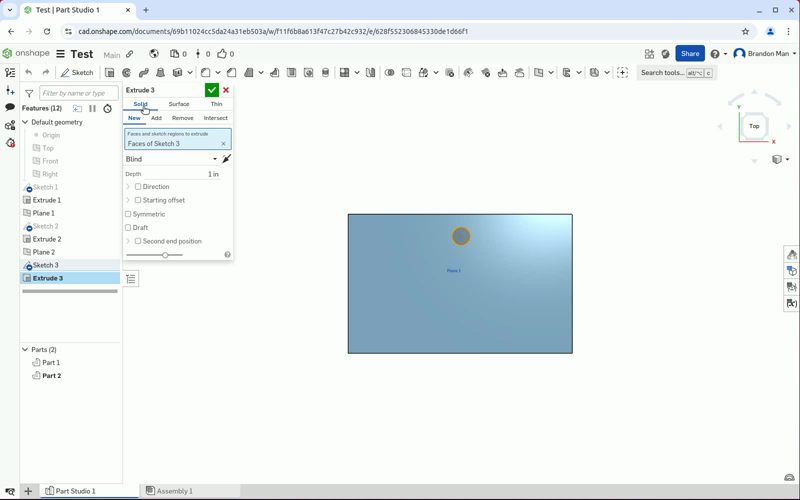
click(143, 106)
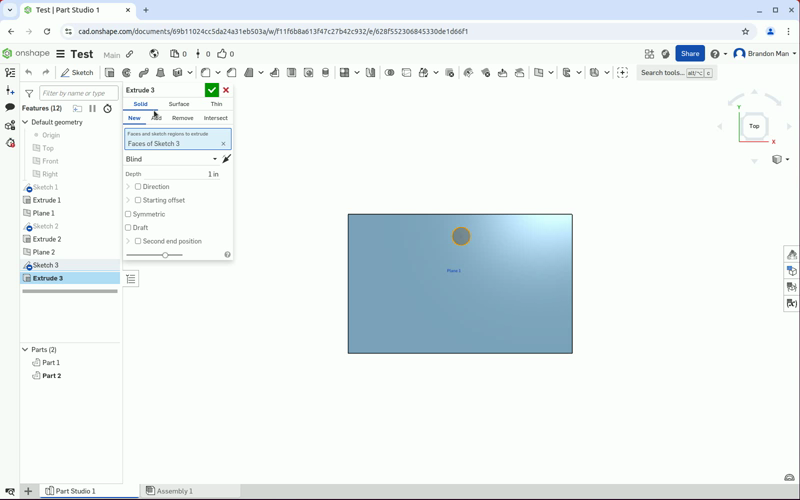
mouse_move(186, 120)
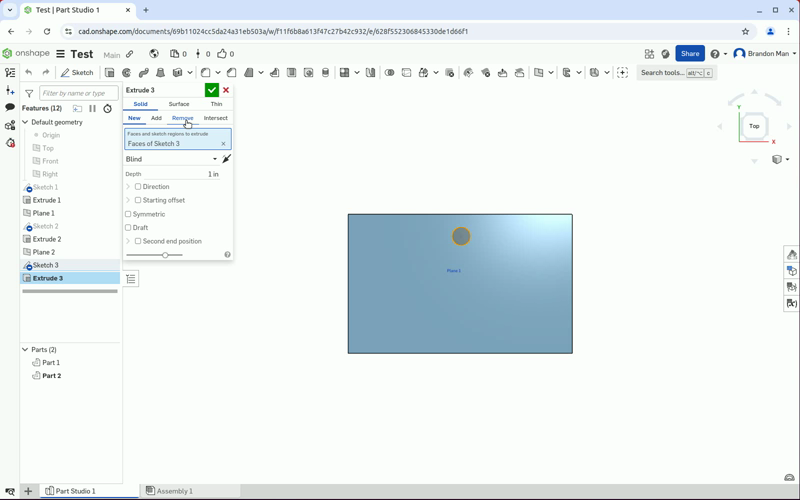
click(186, 120)
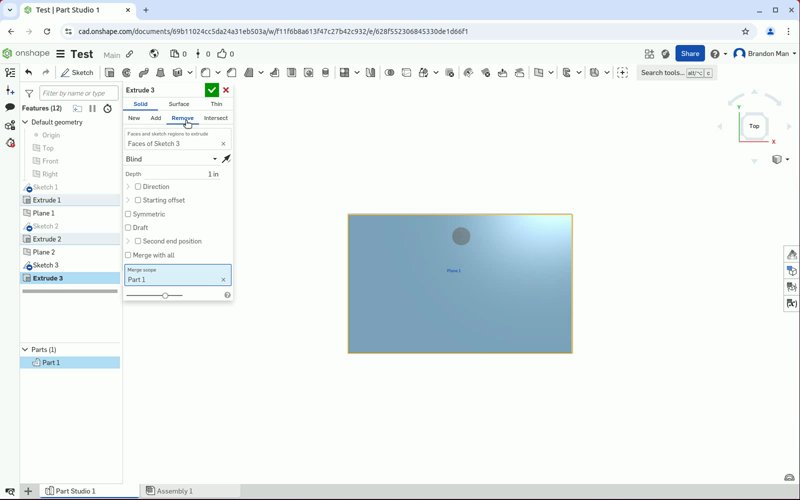
key(tab, 4)
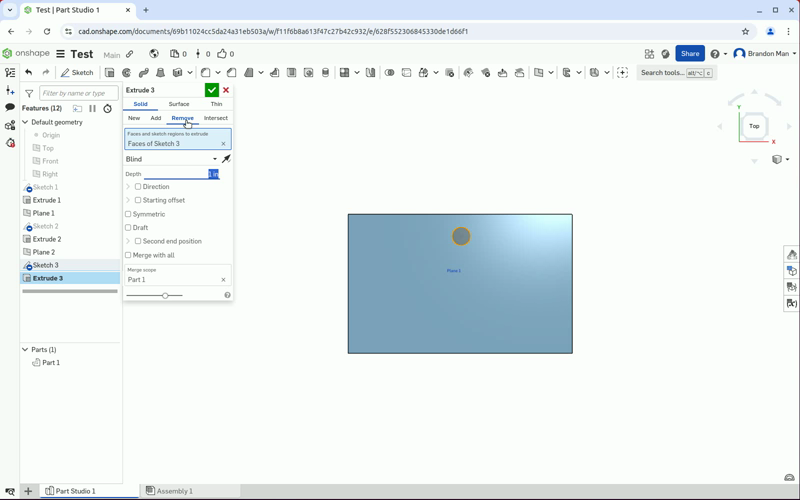
text(1.685)
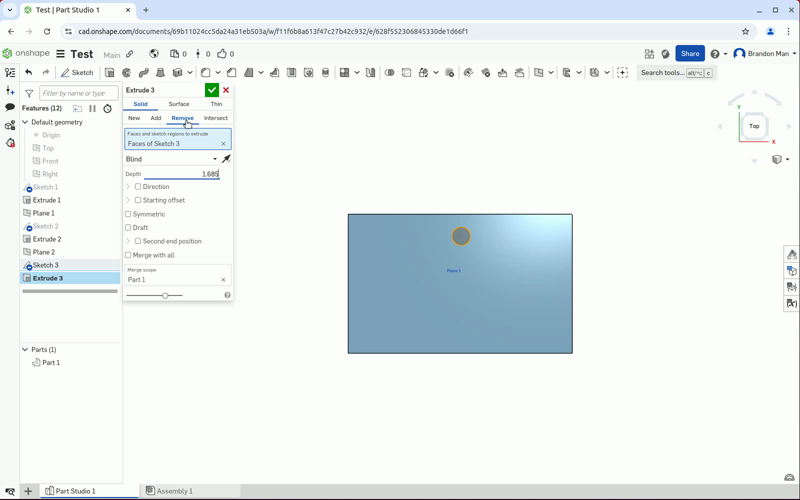
key(tab, 6)
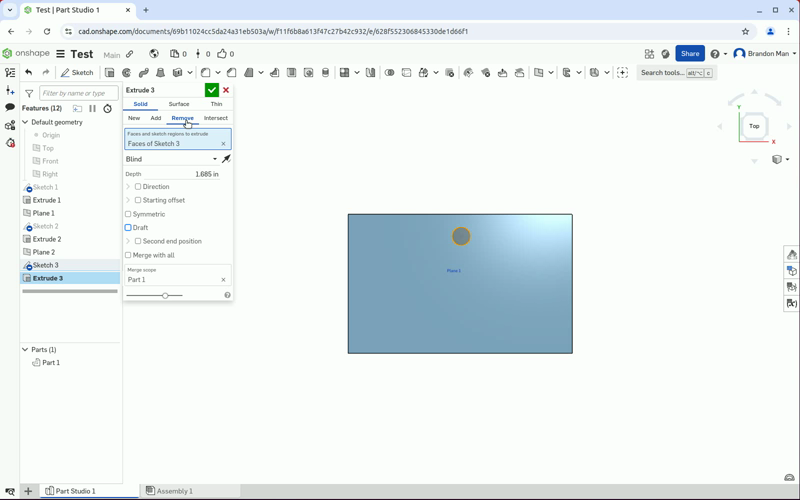
key(space)
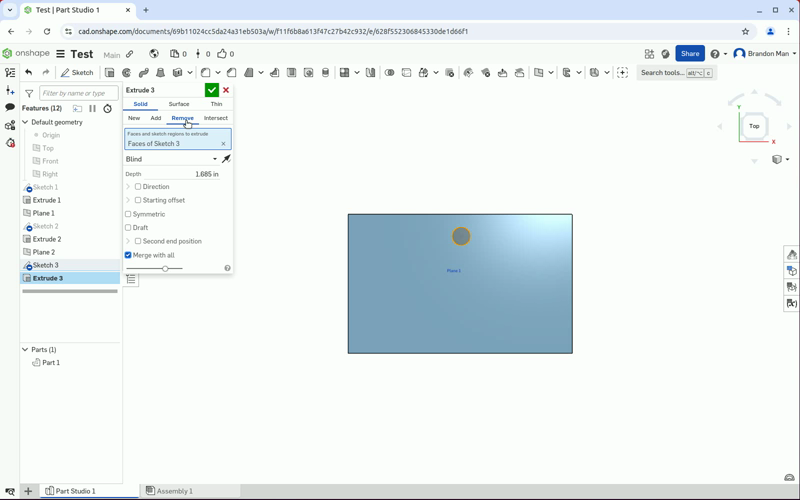
key(enter)
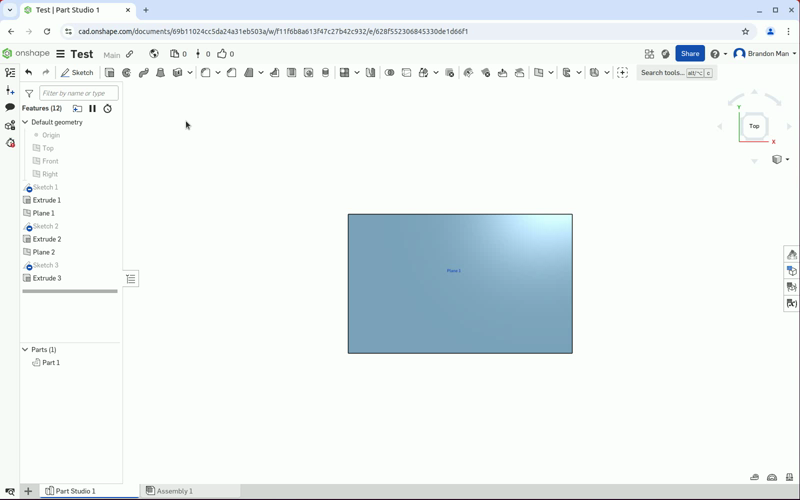
key(shift+h)
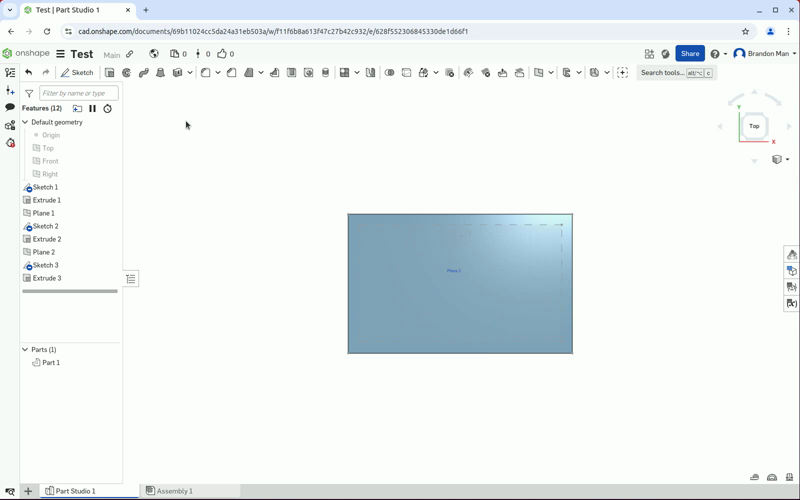
key(shift+h)
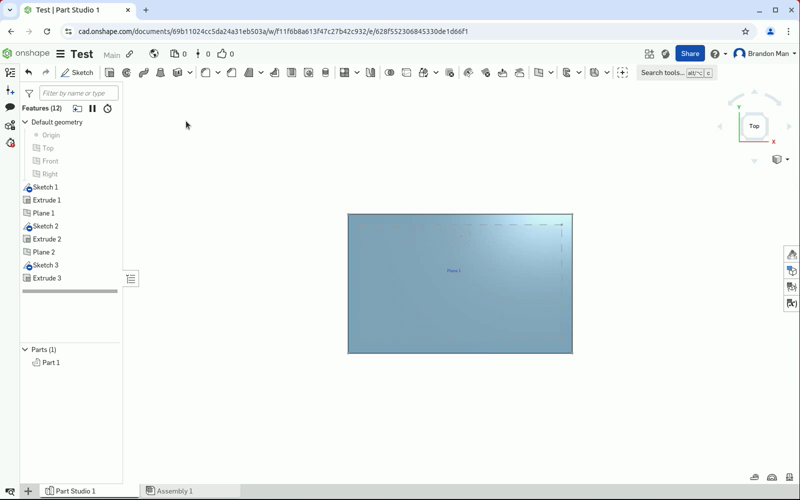
key(shift+7)
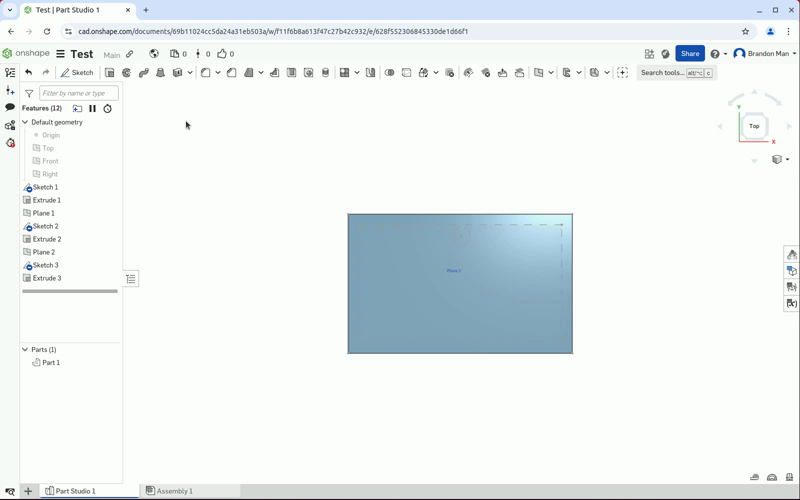
key(up, 3)
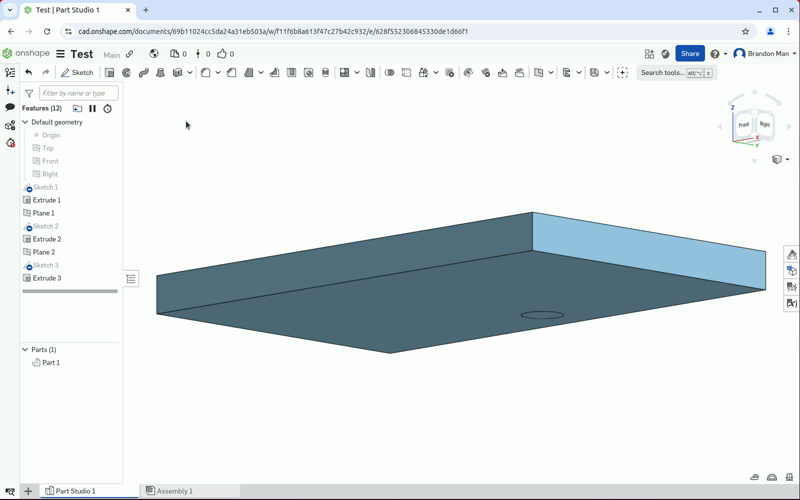
key(left, 3)
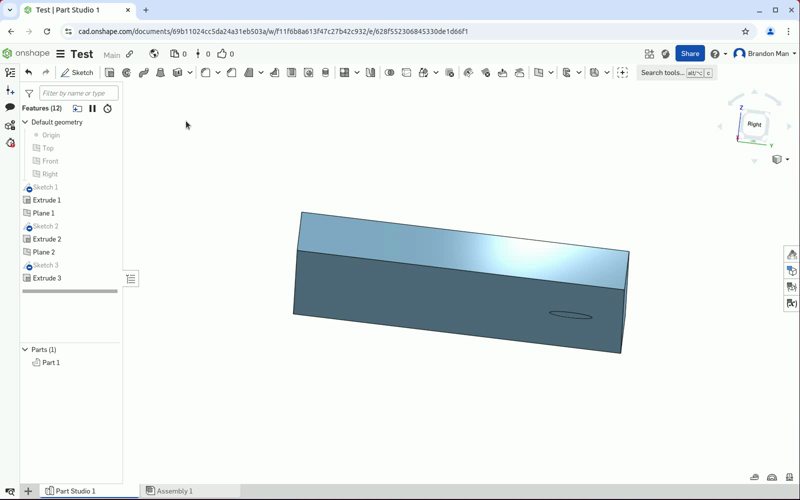
key(right, 3)
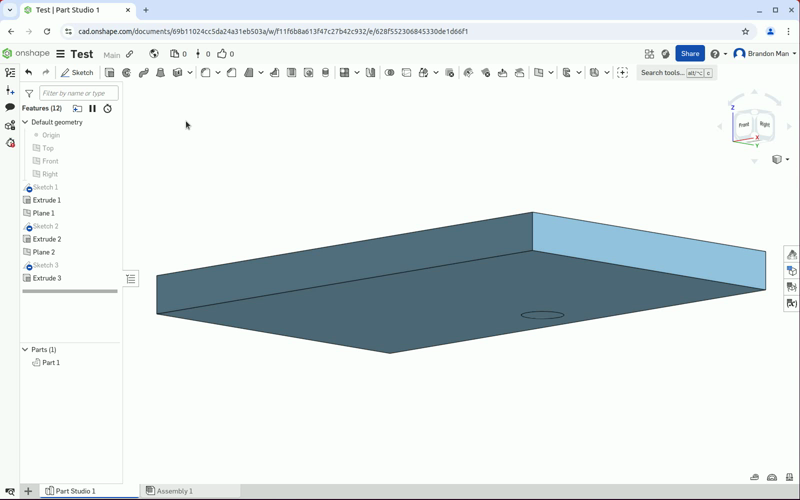
key(down, 3)
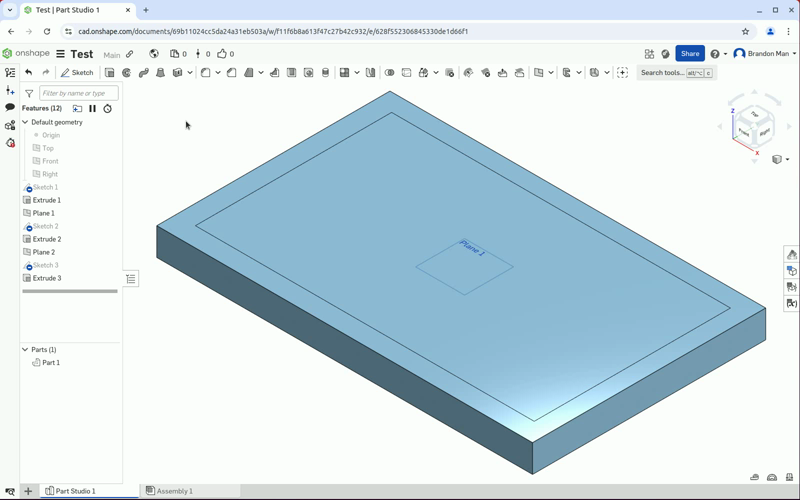
mouse_move(73, 189)
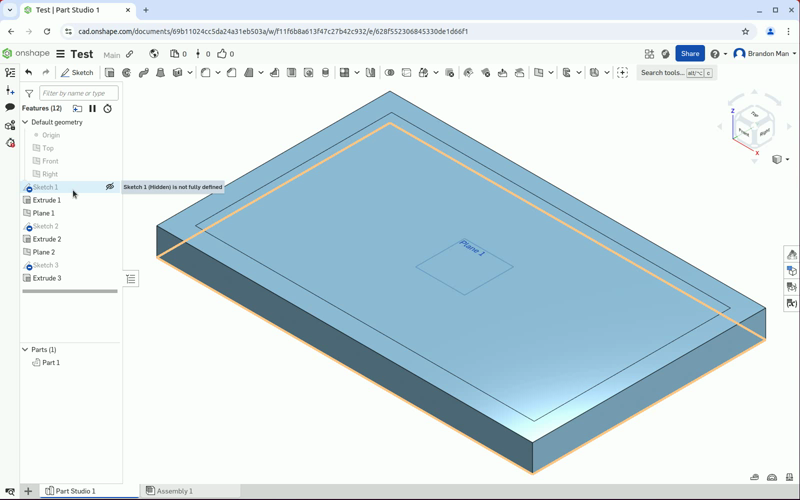
click(73, 189)